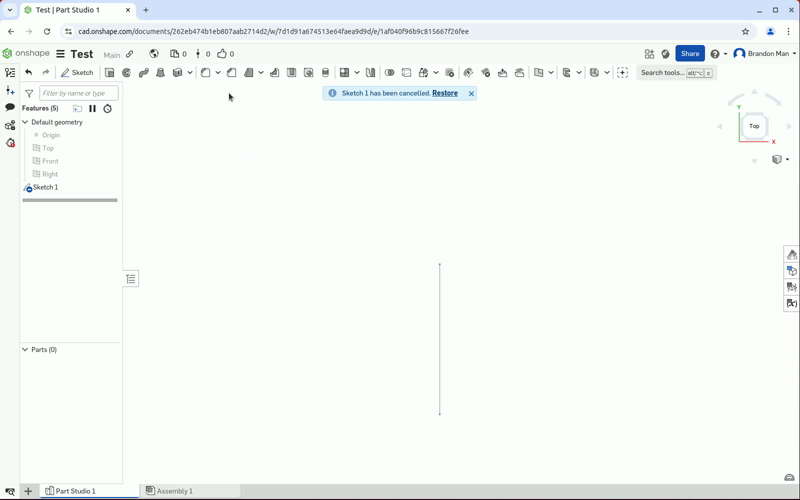
key(shift+h)
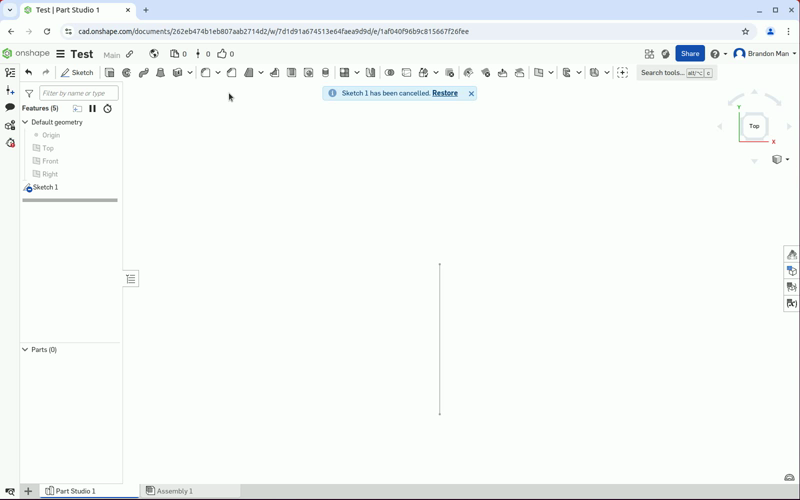
key(shift+s)
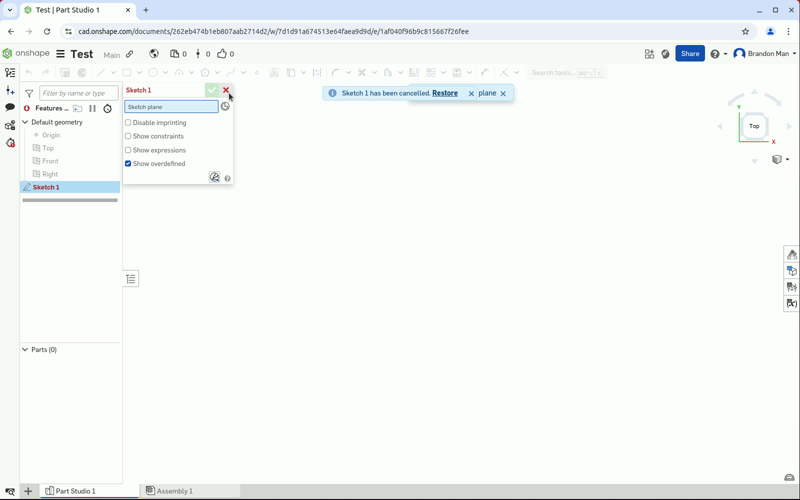
mouse_move(73, 150)
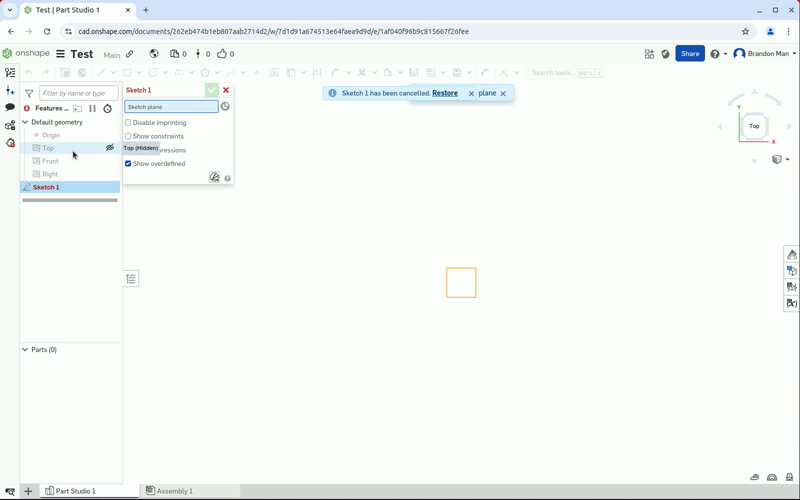
click(73, 150)
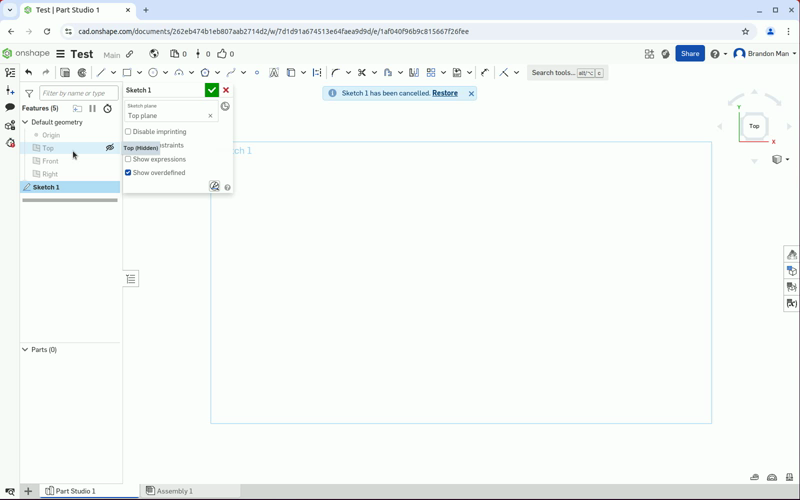
mouse_move(73, 352)
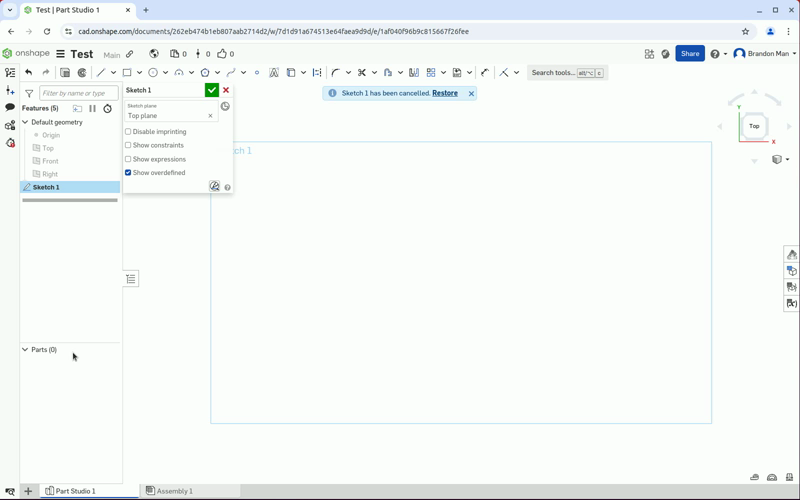
key(y)
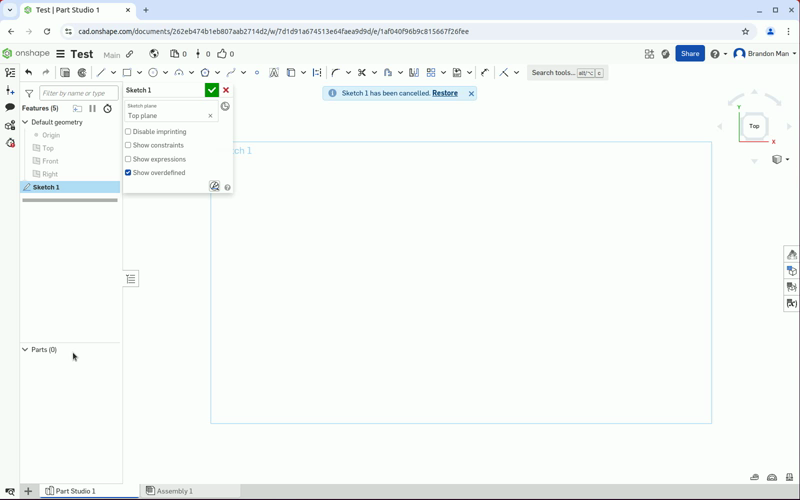
key(l)
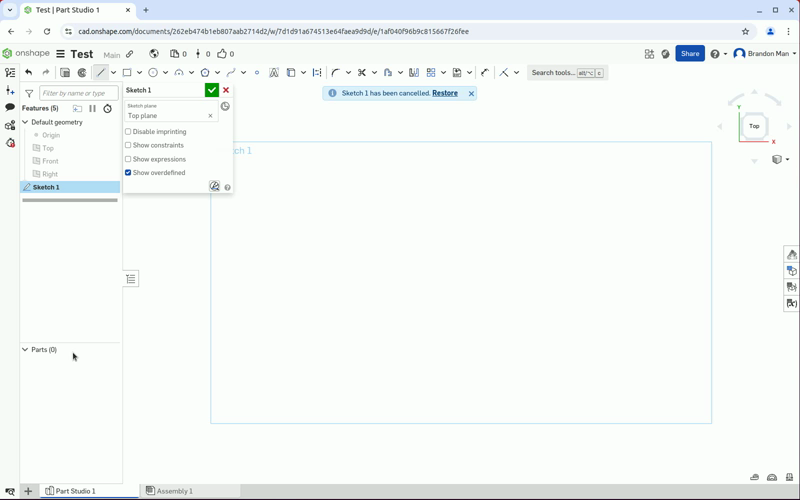
key_down(shift)
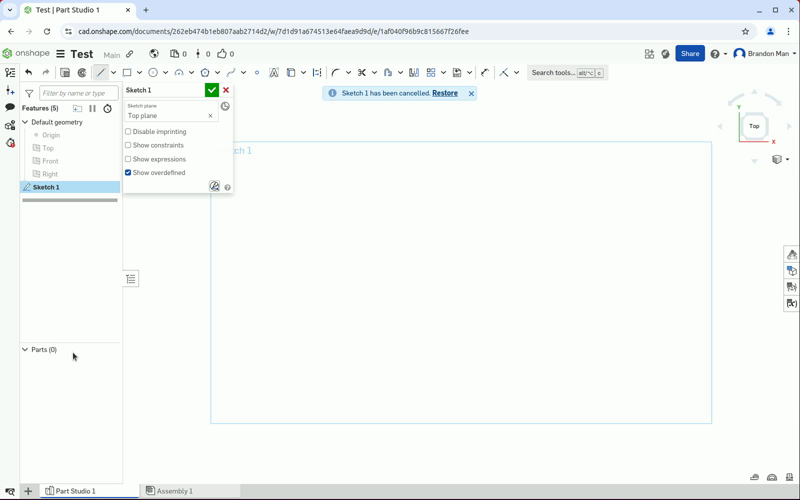
mouse_move(351, 293)
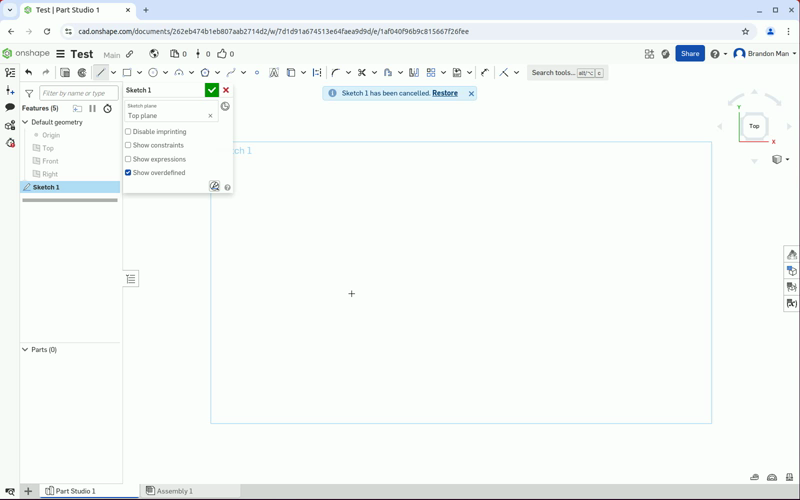
click(351, 293)
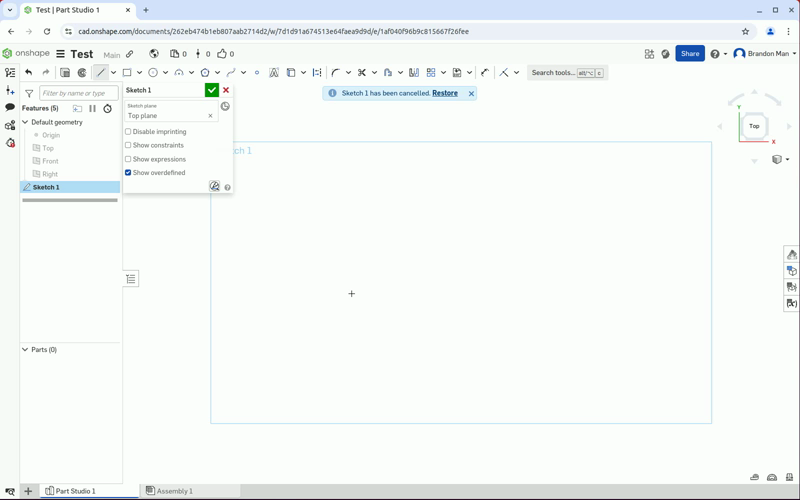
key_up(shift)
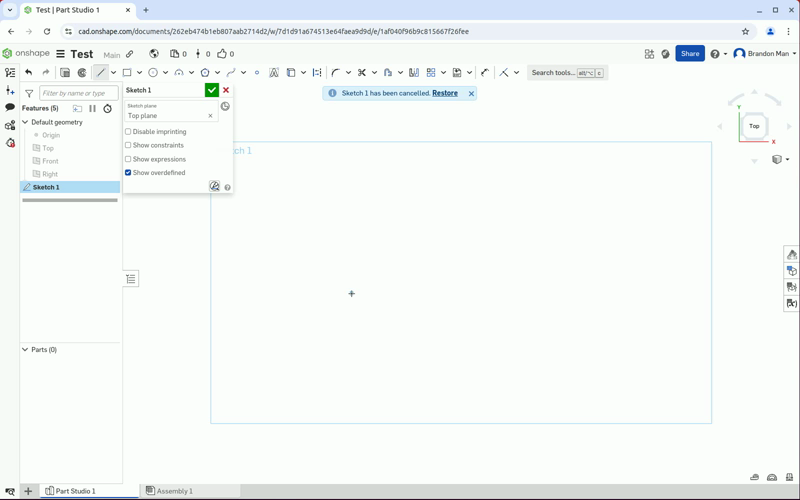
key_down(shift)
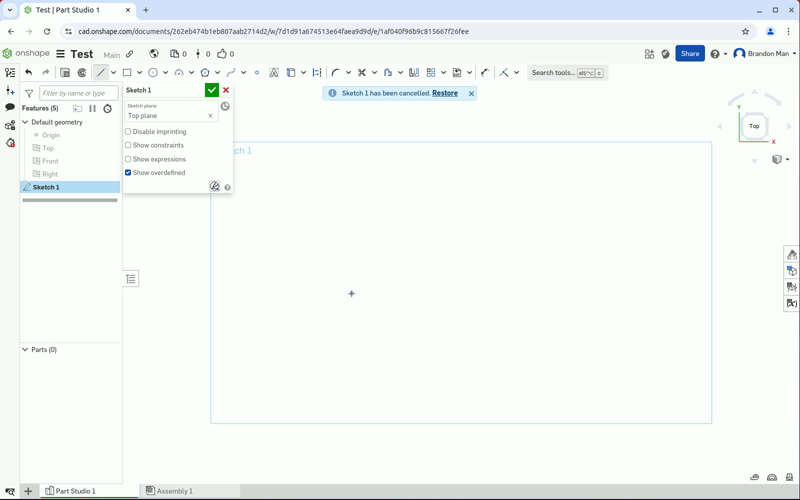
mouse_move(572, 293)
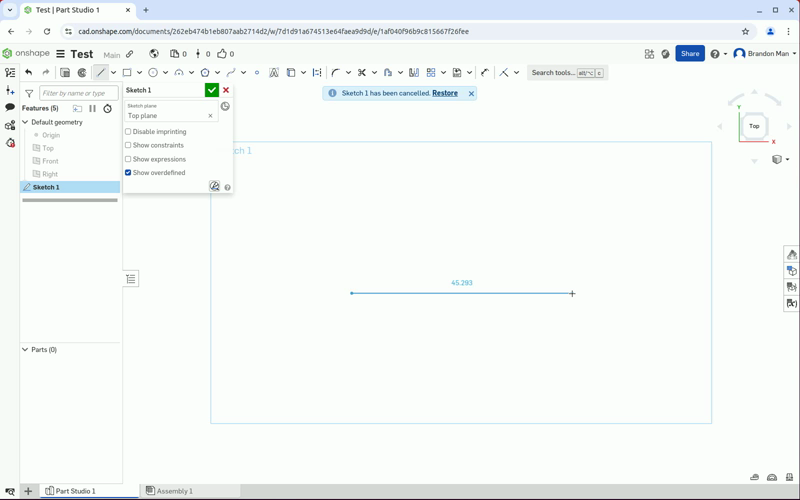
click(572, 293)
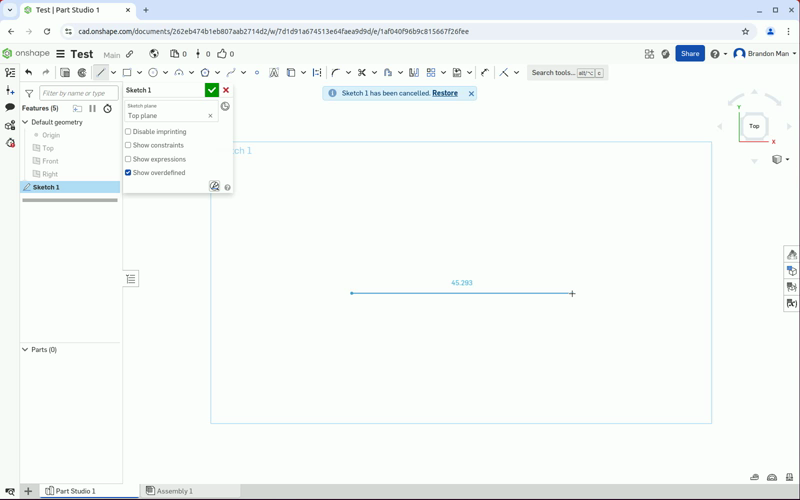
key_up(shift)
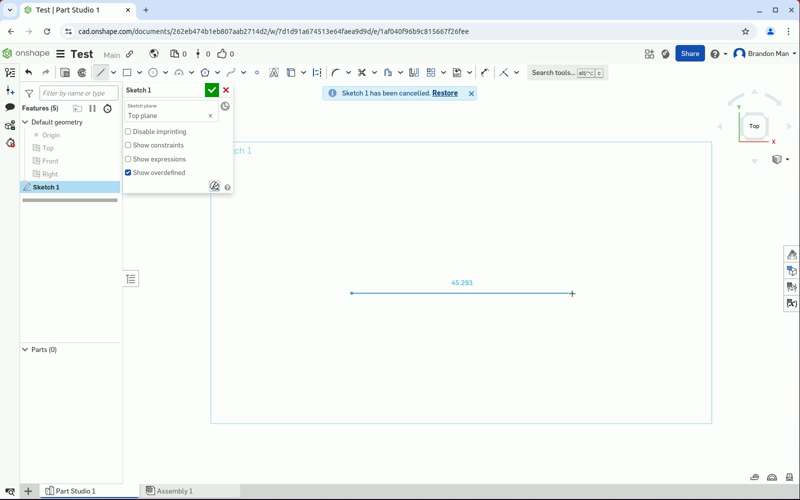
key_down(shift)
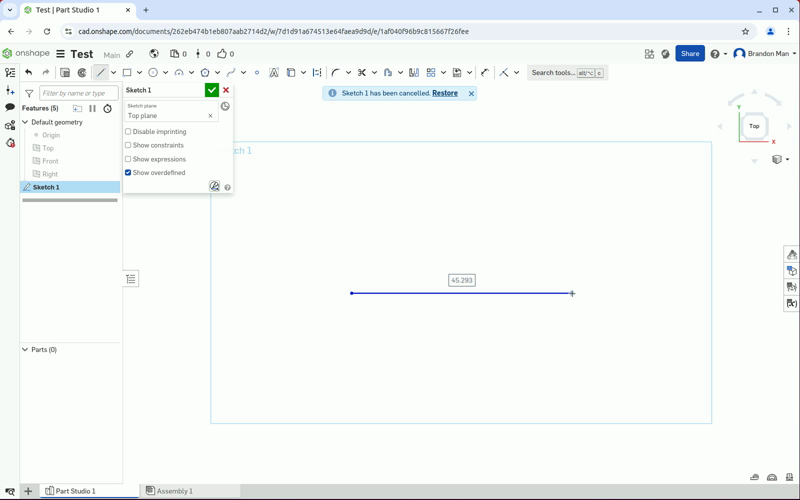
mouse_move(589, 293)
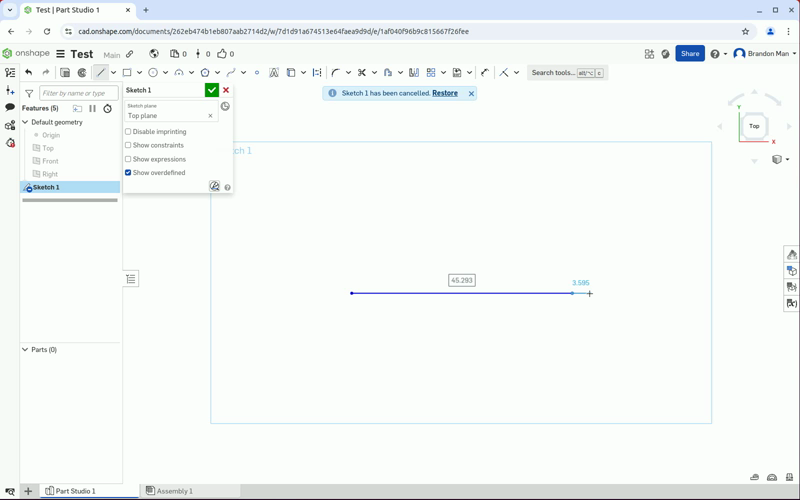
mouse_move(572, 270)
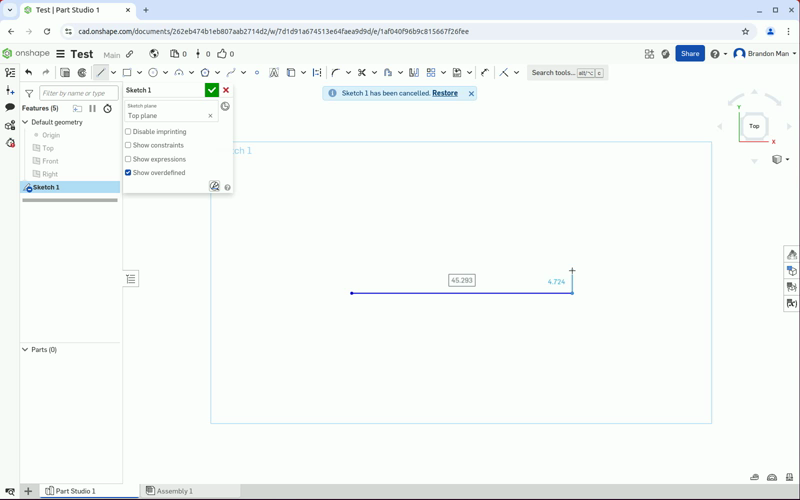
click(572, 270)
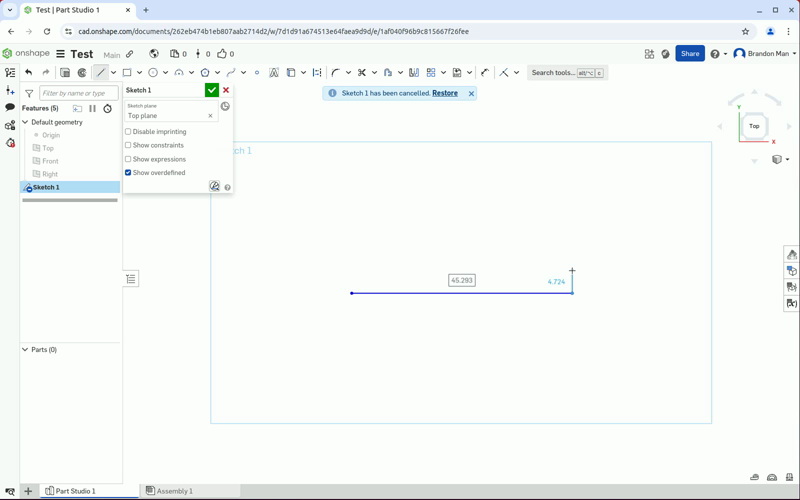
key_up(shift)
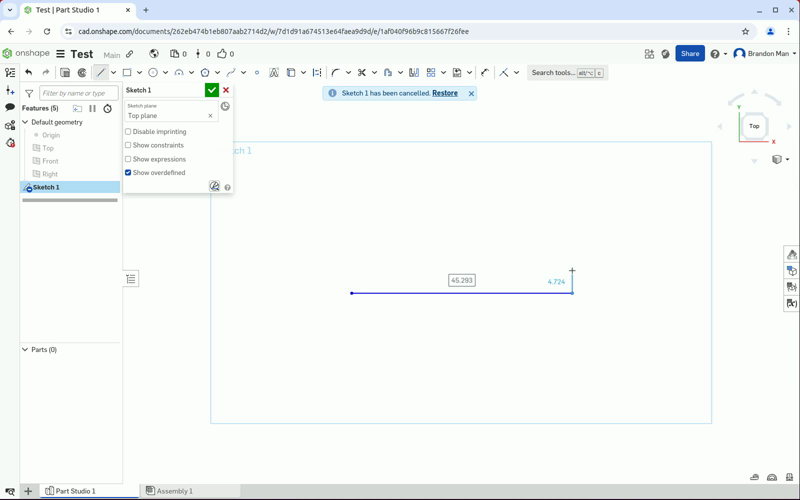
key_down(shift)
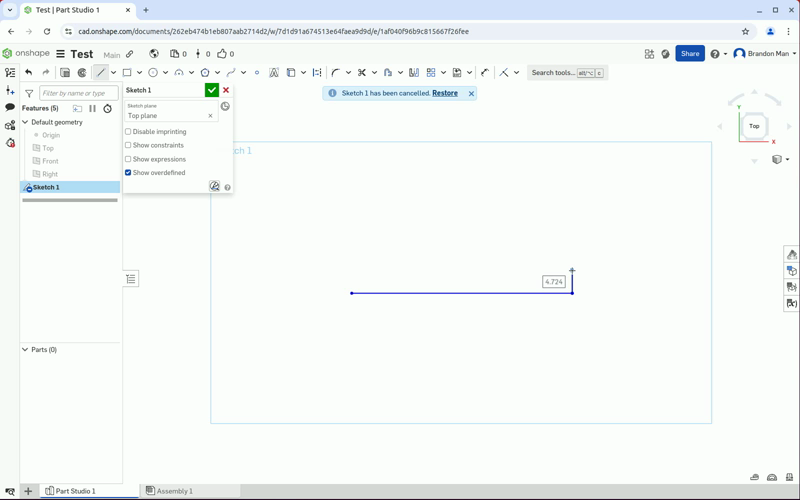
mouse_move(351, 270)
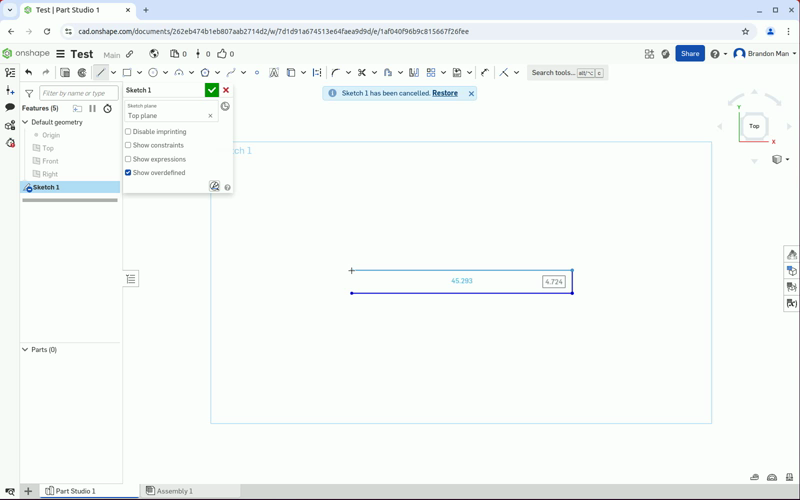
click(351, 270)
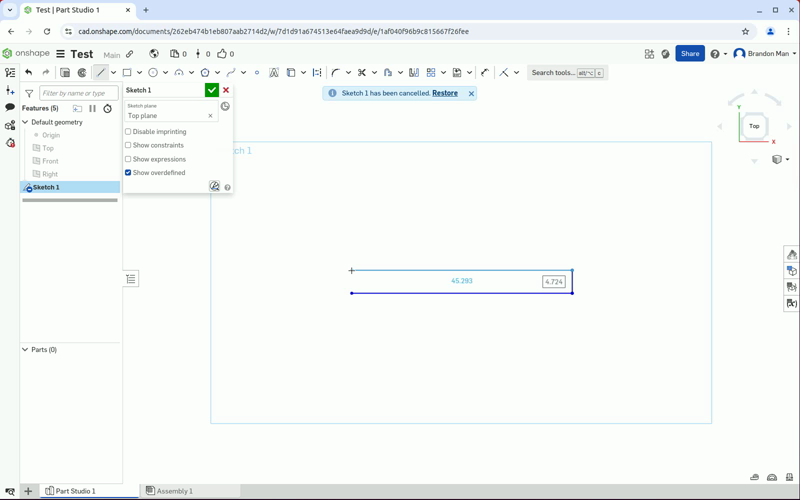
key_up(shift)
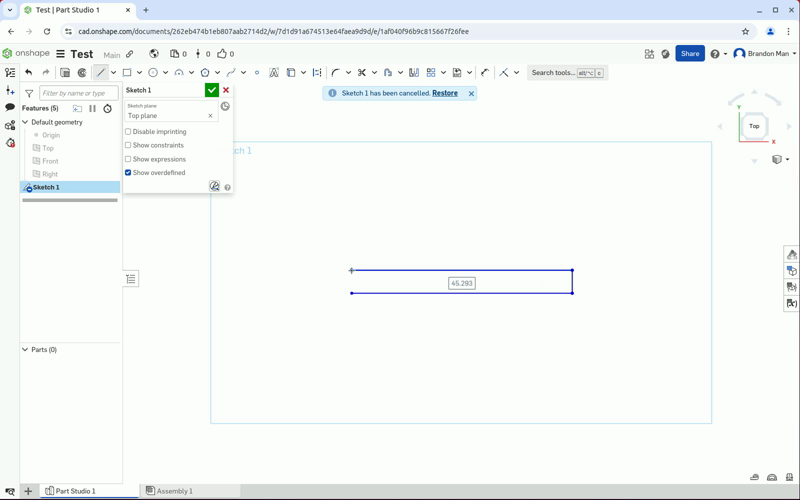
mouse_move(381, 270)
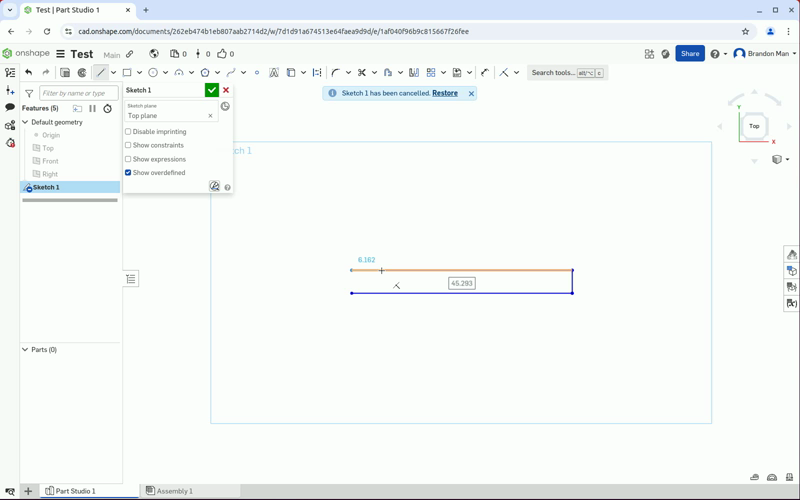
key_down(shift)
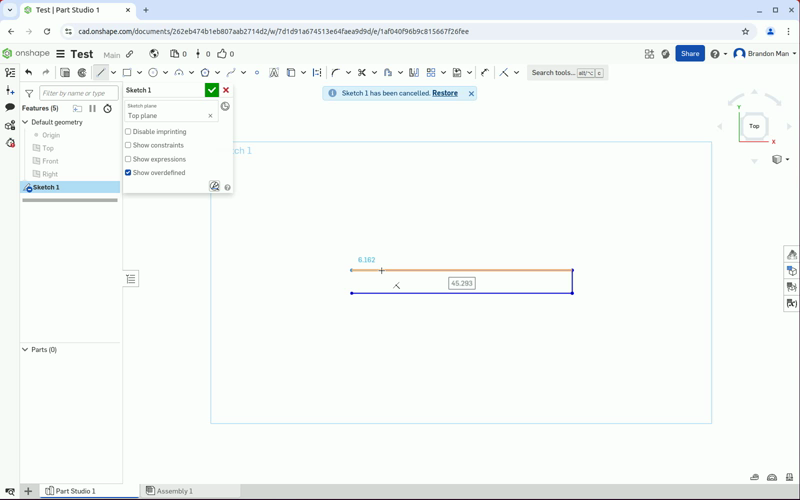
mouse_move(351, 293)
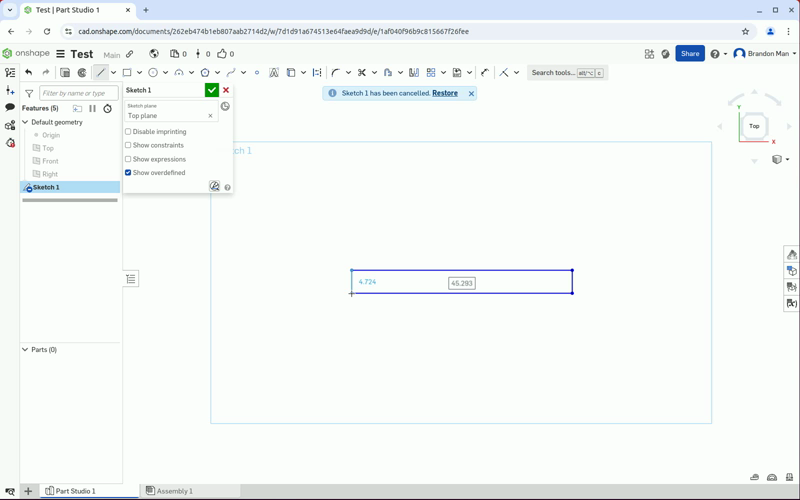
key_up(shift)
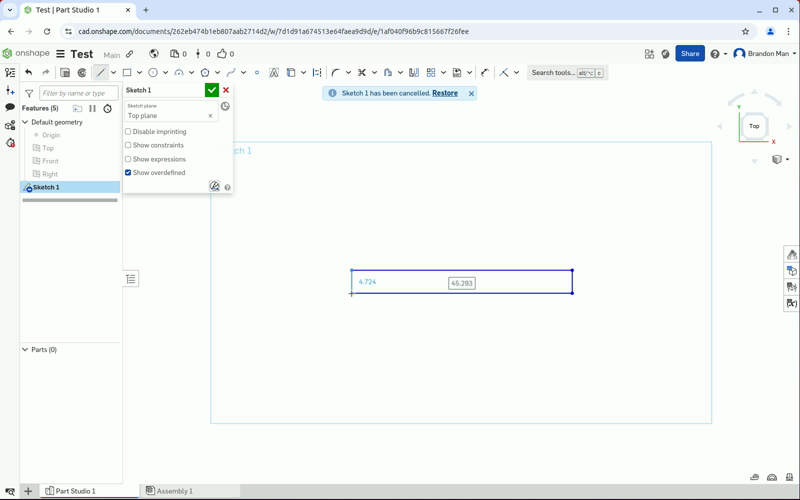
click(351, 293)
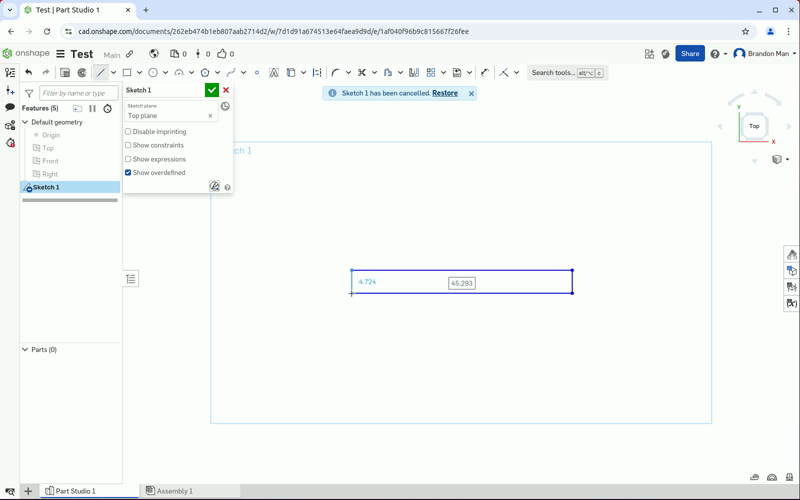
key(esc)
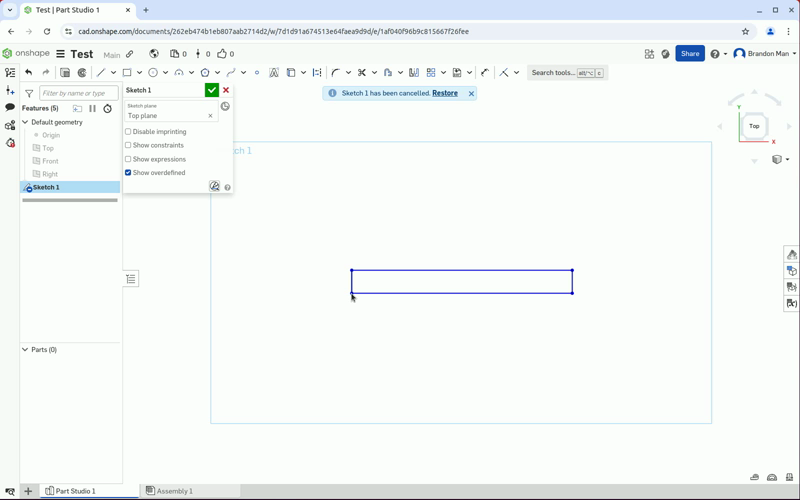
mouse_move(363, 285)
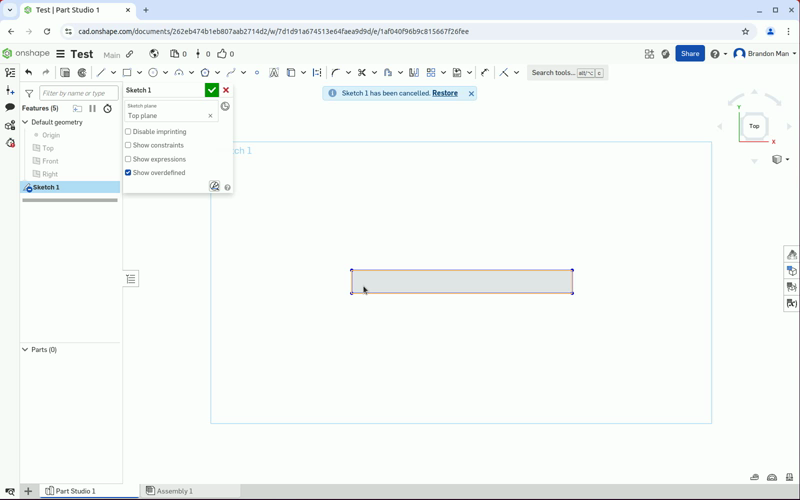
click(363, 285)
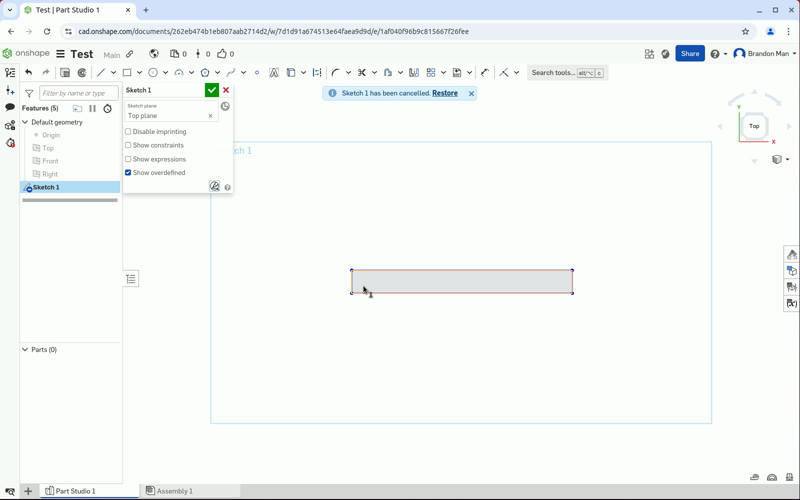
mouse_move(73, 352)
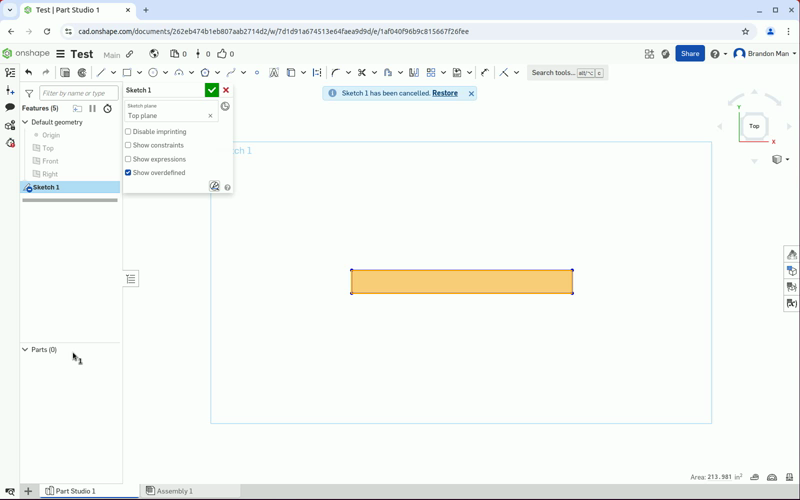
key(shift+y)
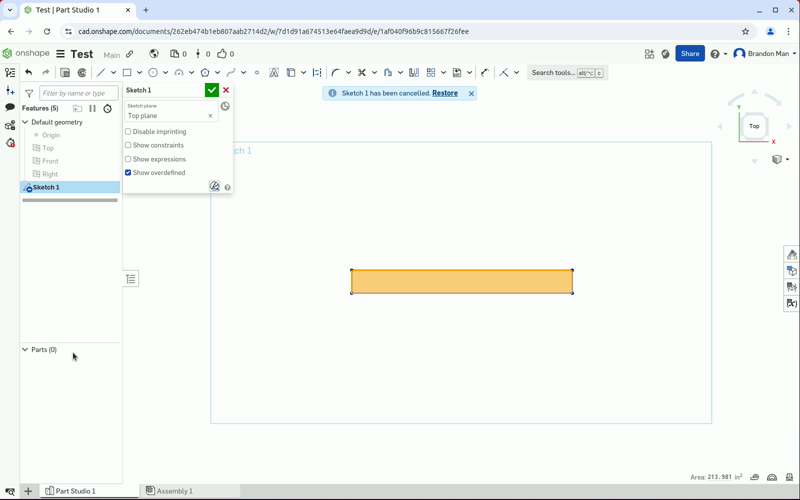
key(shift+e)
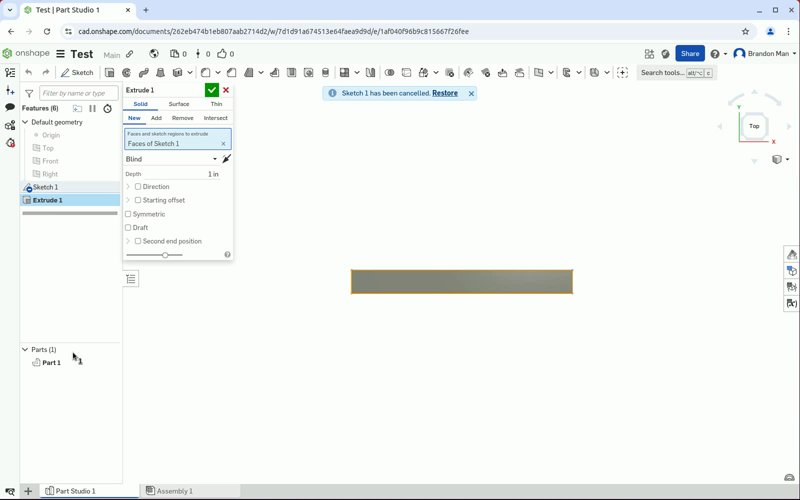
mouse_move(143, 106)
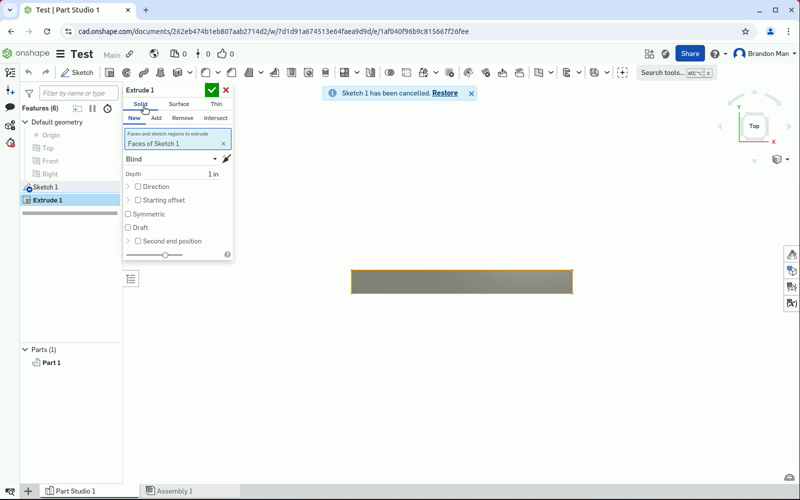
click(143, 106)
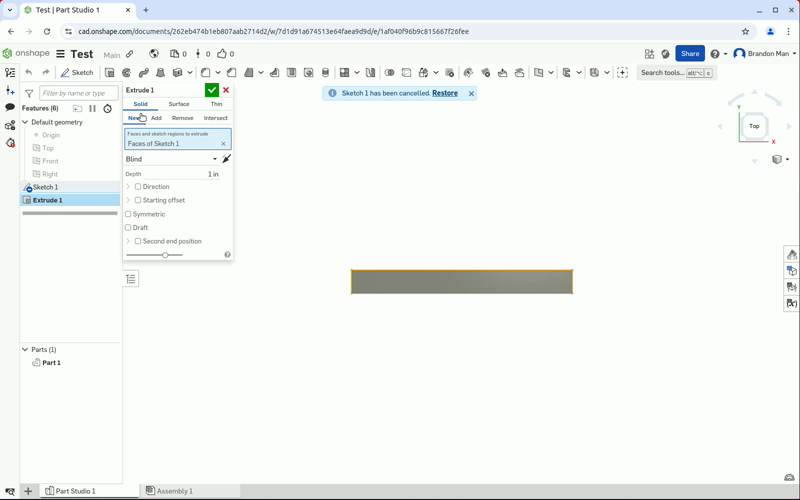
mouse_move(137, 120)
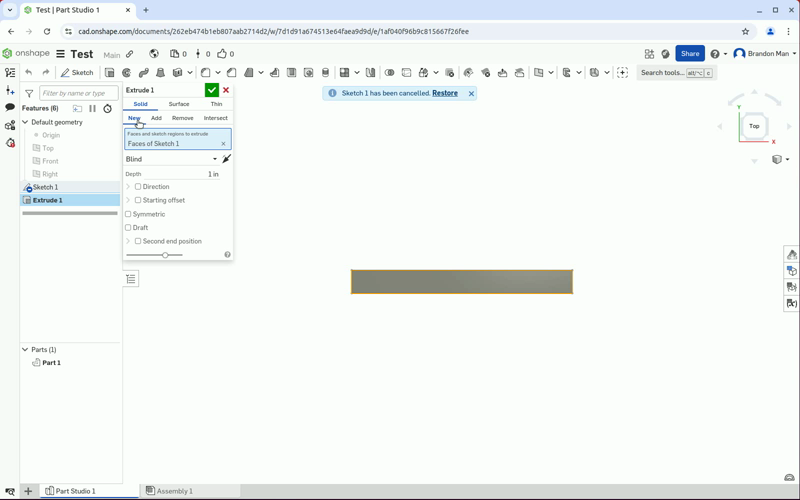
click(137, 120)
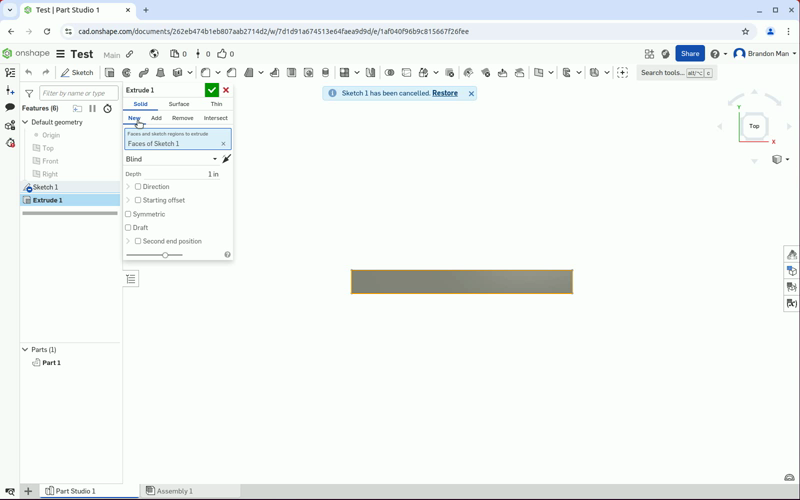
key(tab, 4)
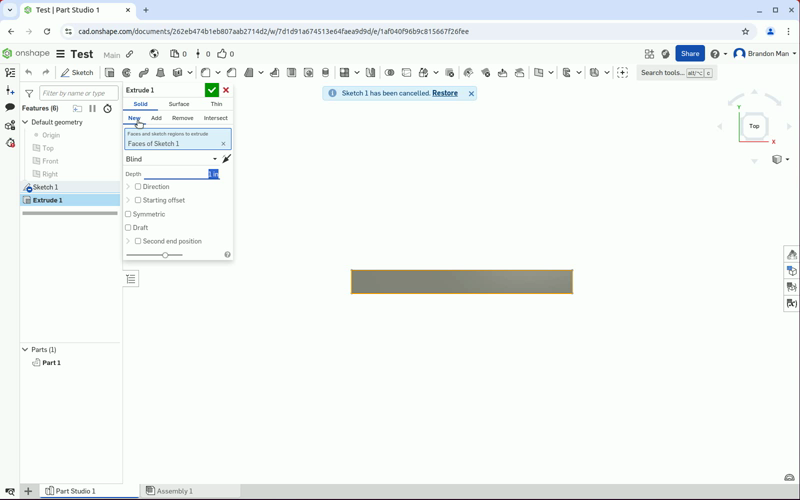
text(1.444)
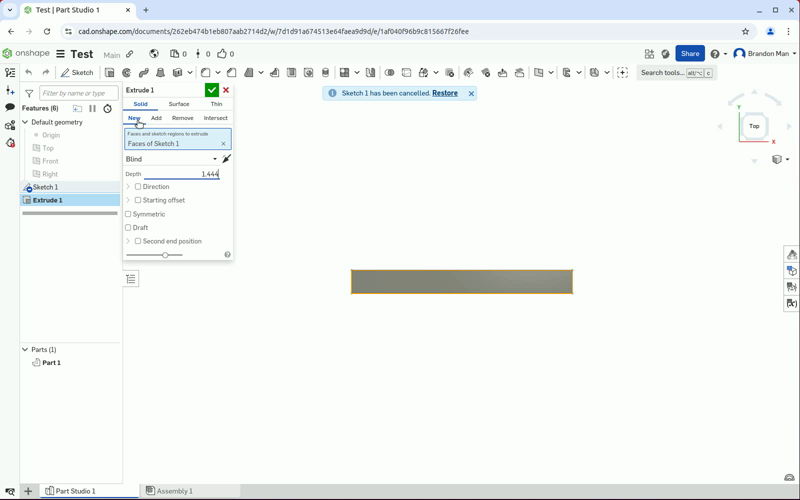
key(enter)
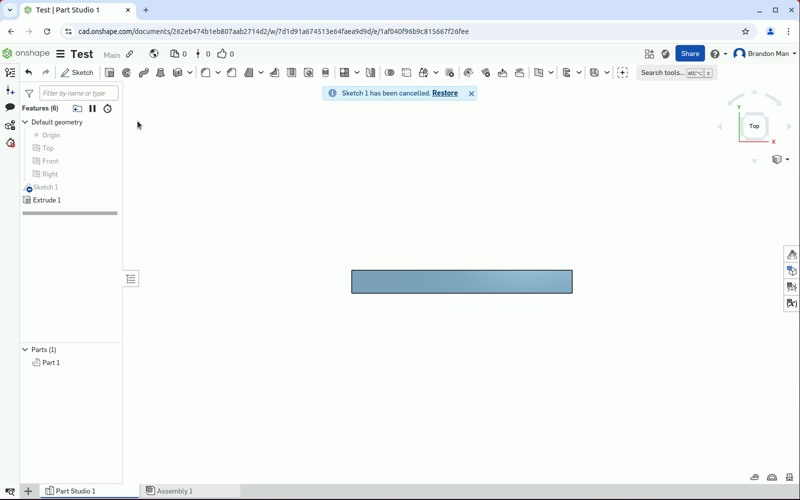
key(shift+h)
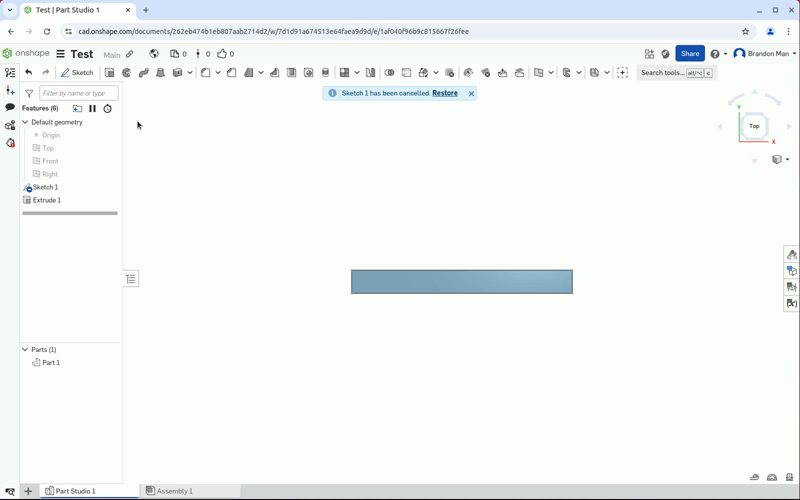
key(shift+h)
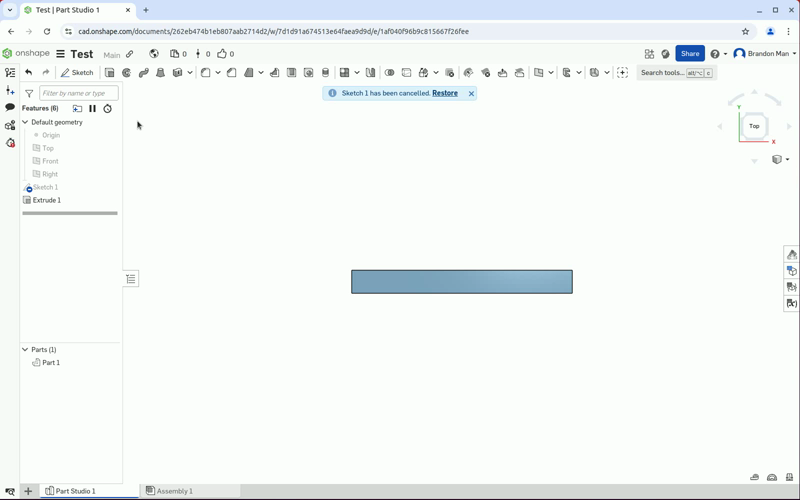
mouse_move(73, 189)
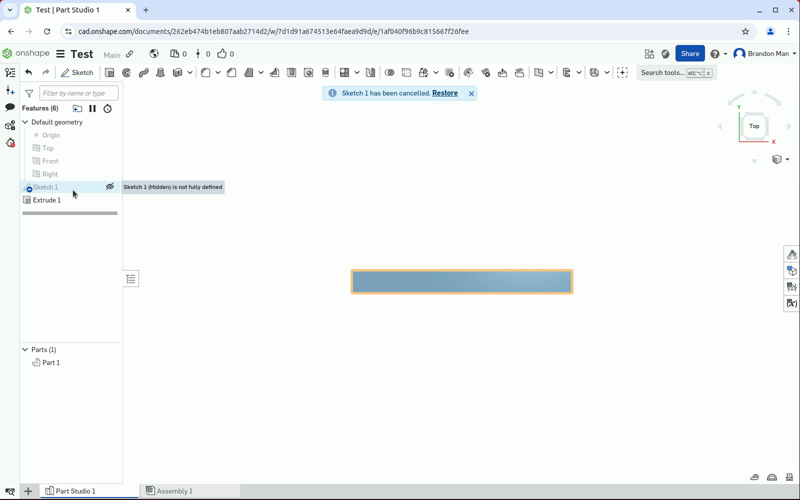
click(73, 189)
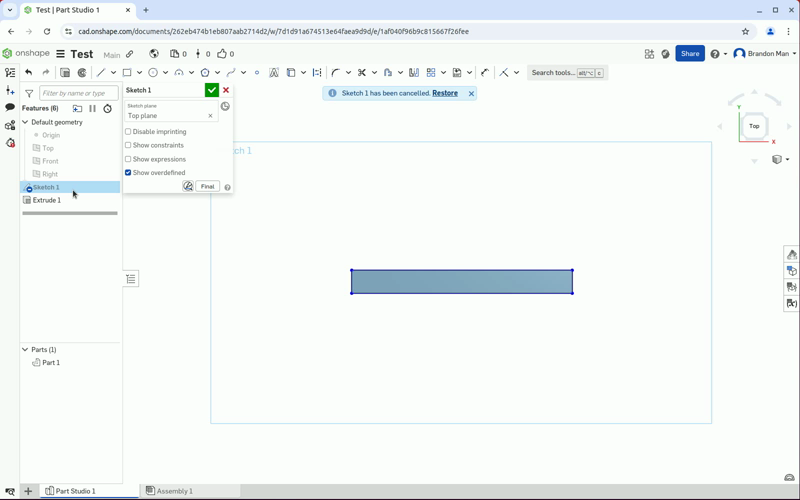
mouse_move(229, 92)
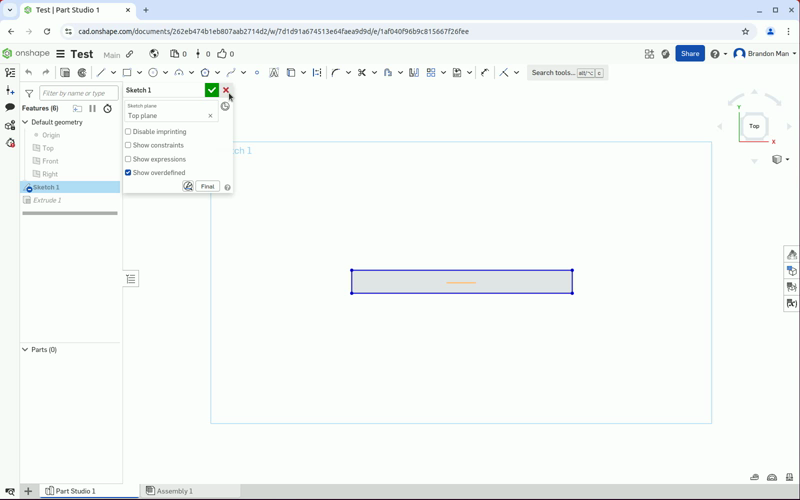
click(229, 92)
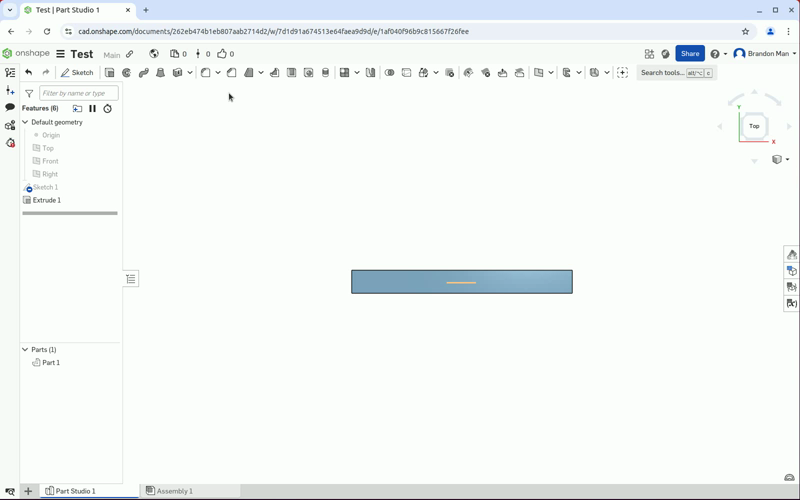
mouse_move(541, 75)
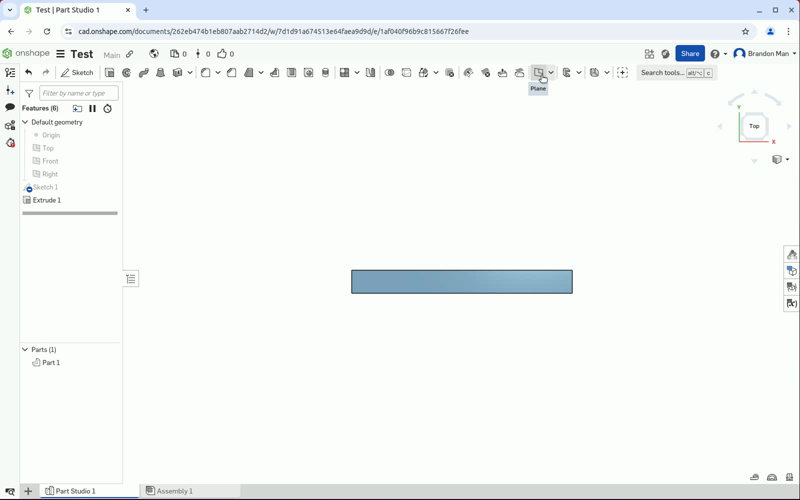
click(541, 75)
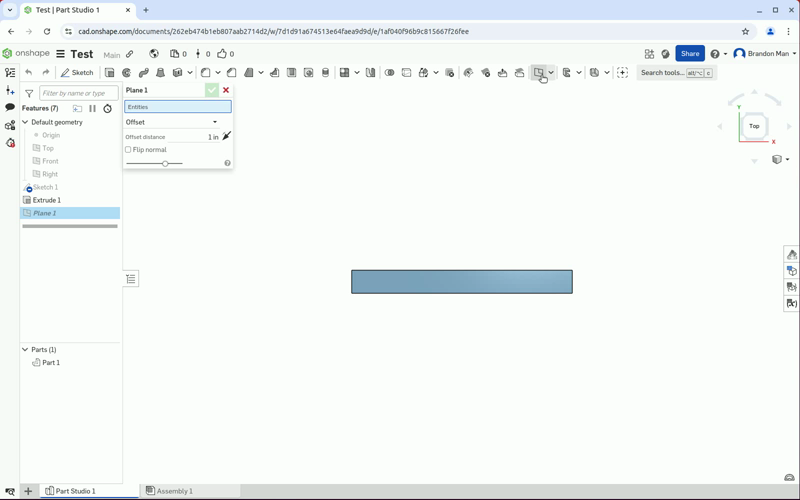
mouse_move(73, 150)
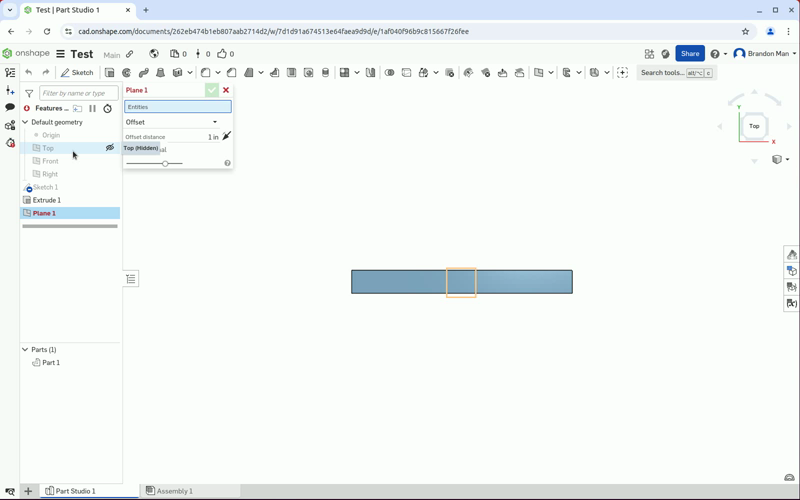
click(73, 150)
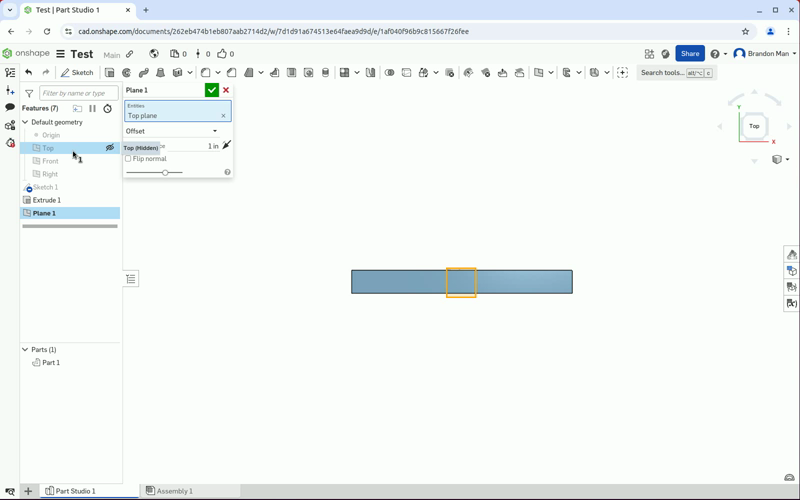
key(tab, 2)
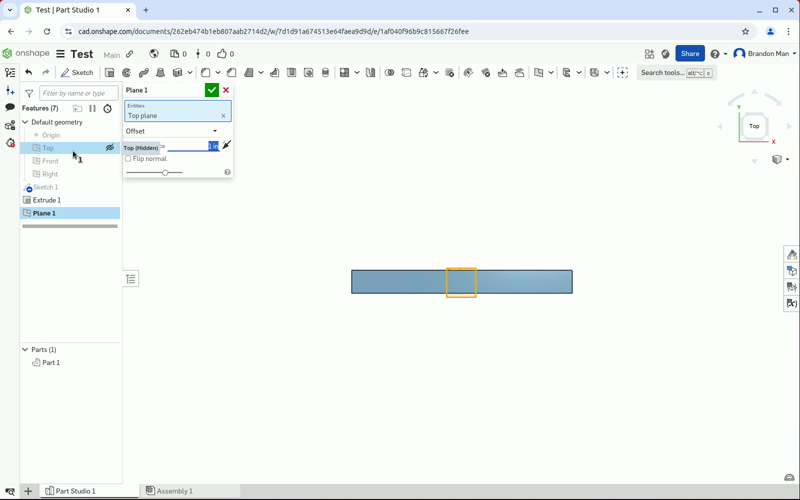
text(1.448)
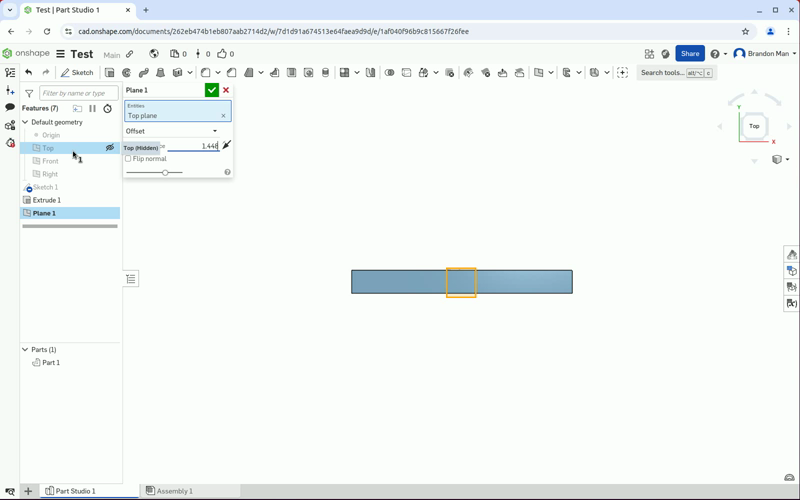
key(enter, 2)
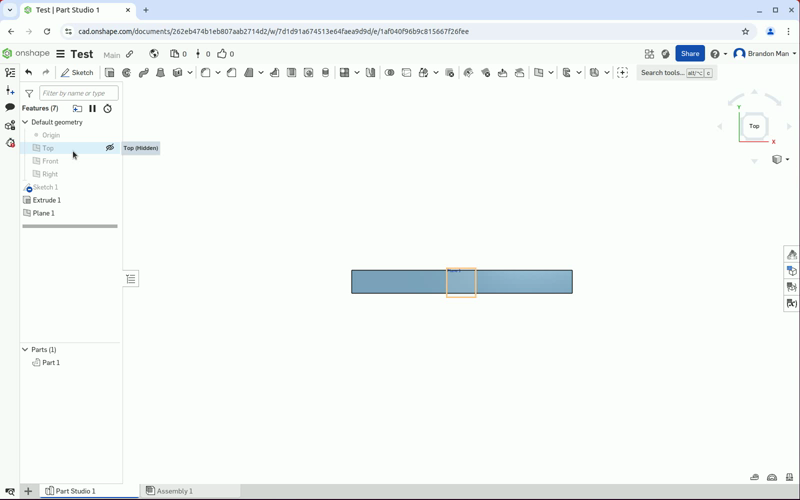
key(shift+s)
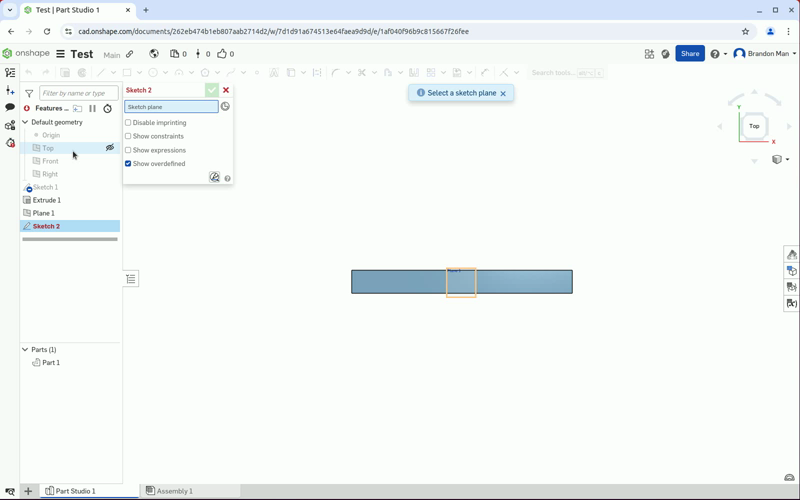
mouse_move(73, 215)
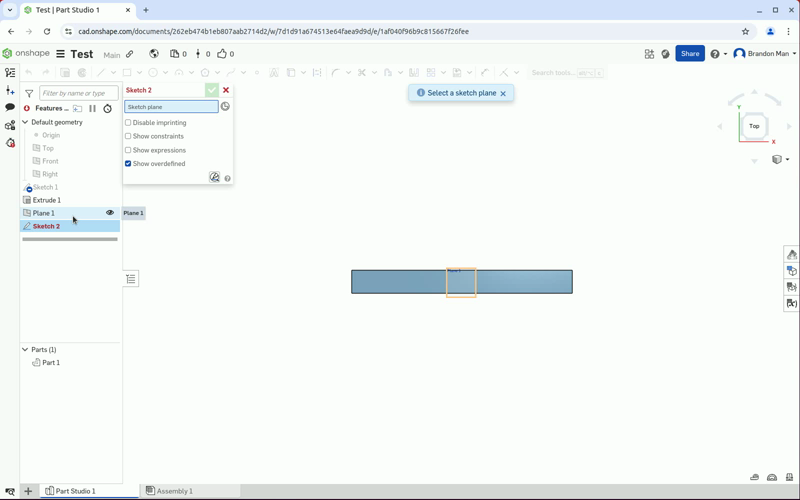
click(73, 215)
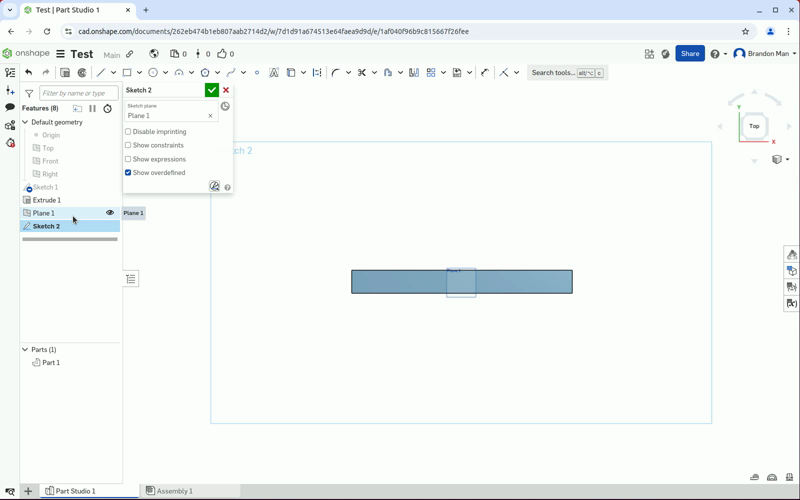
mouse_move(73, 352)
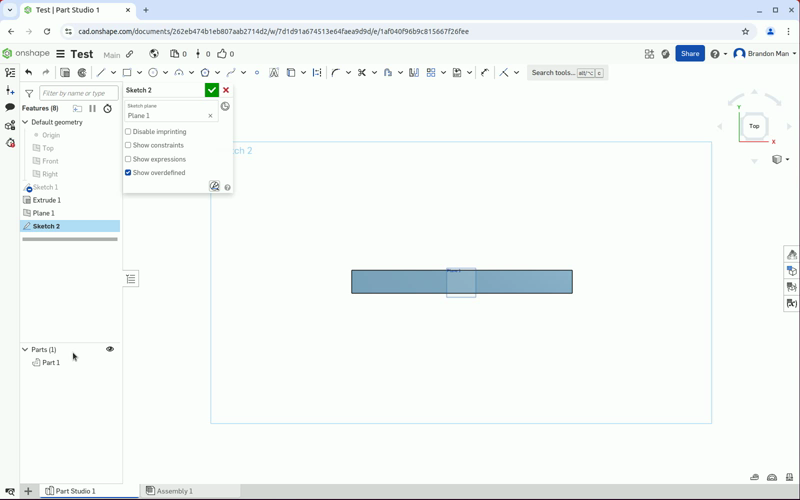
key(y)
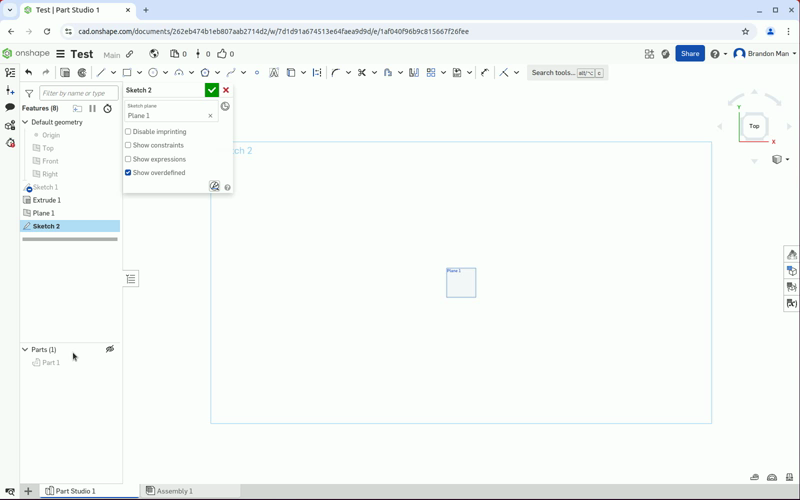
key(c)
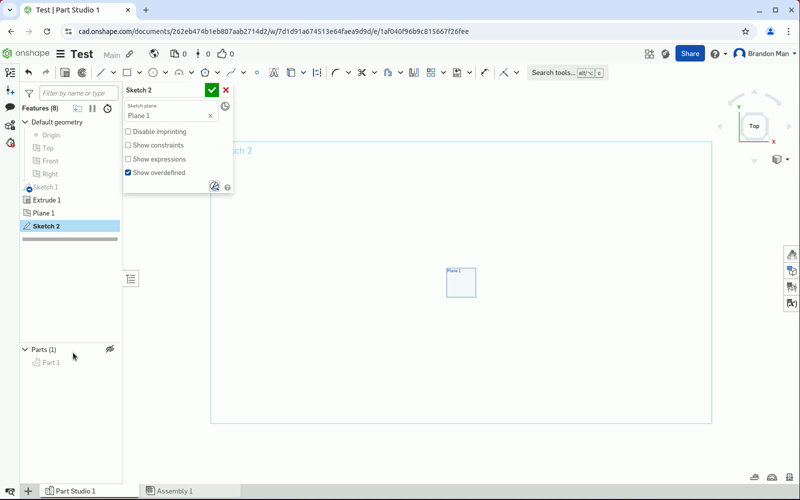
key_down(shift)
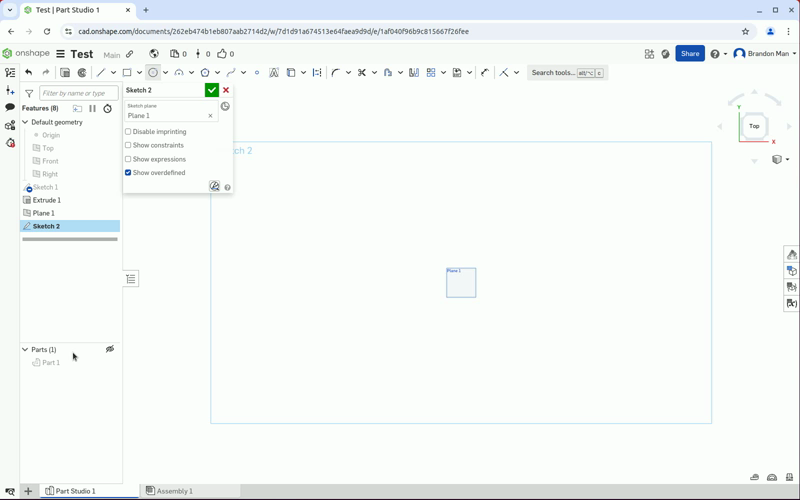
mouse_move(374, 282)
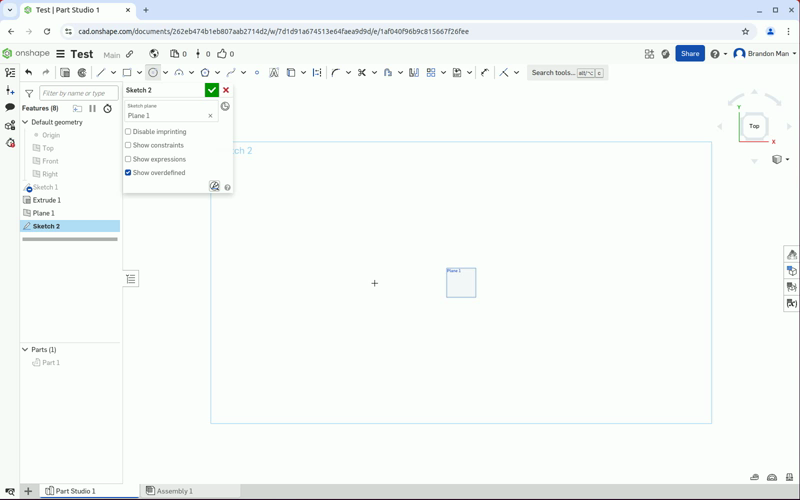
click(374, 282)
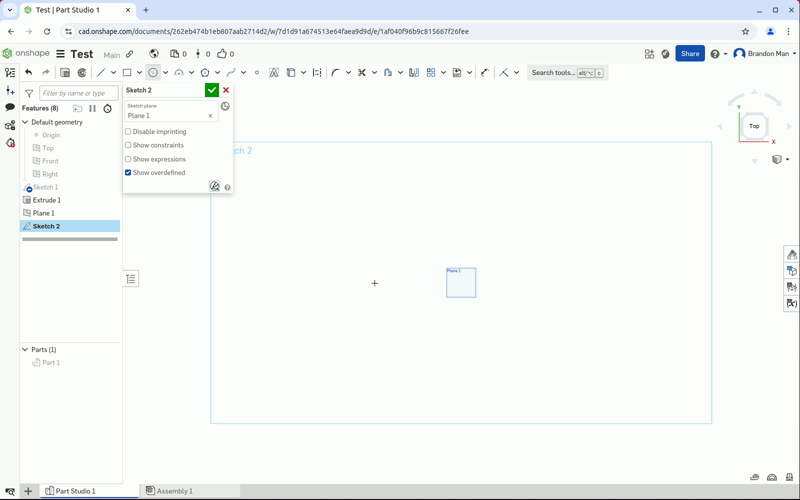
key_up(shift)
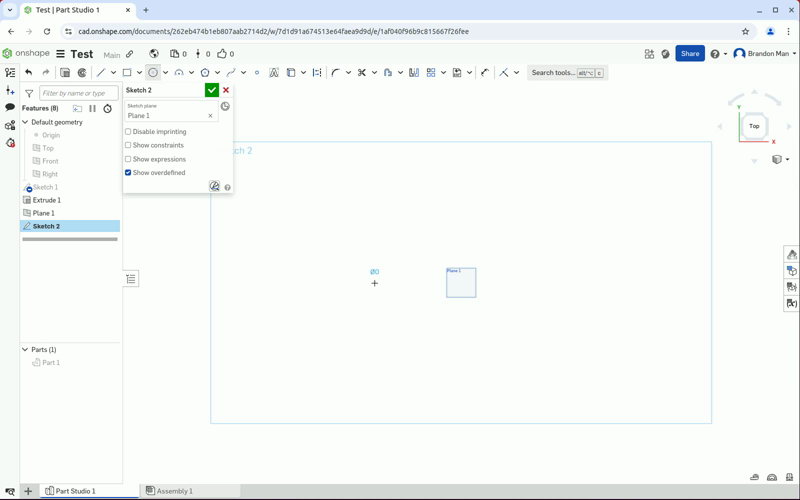
mouse_move(378, 282)
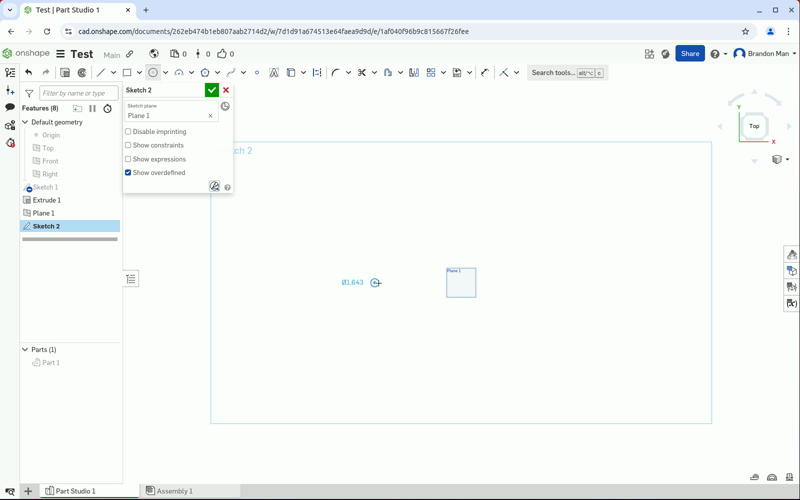
click(378, 282)
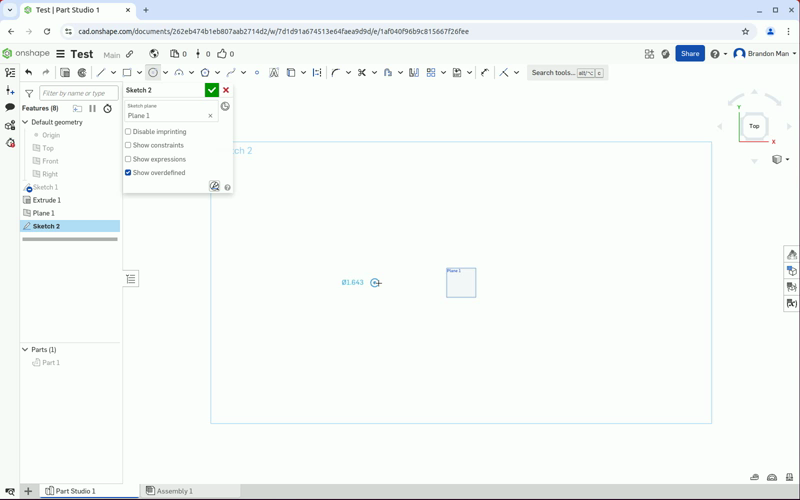
key(esc)
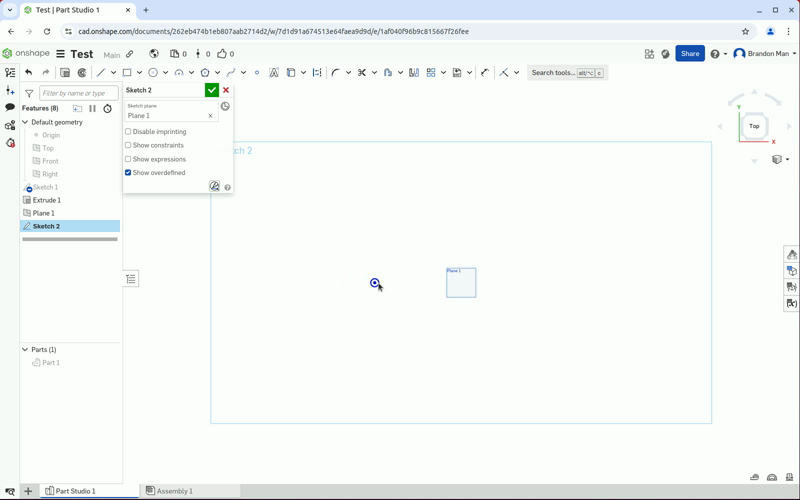
mouse_move(371, 280)
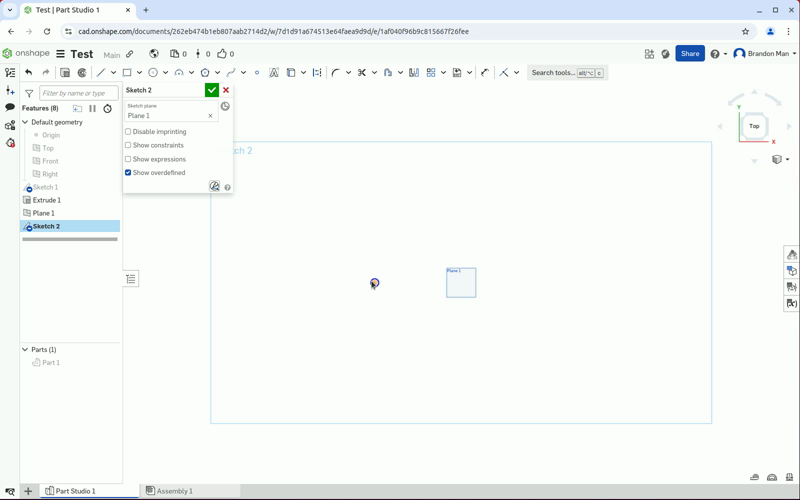
scroll(6)
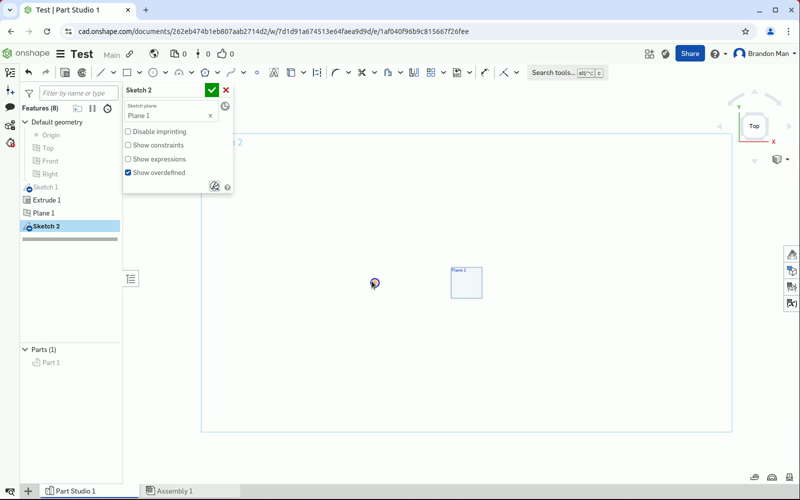
scroll(6)
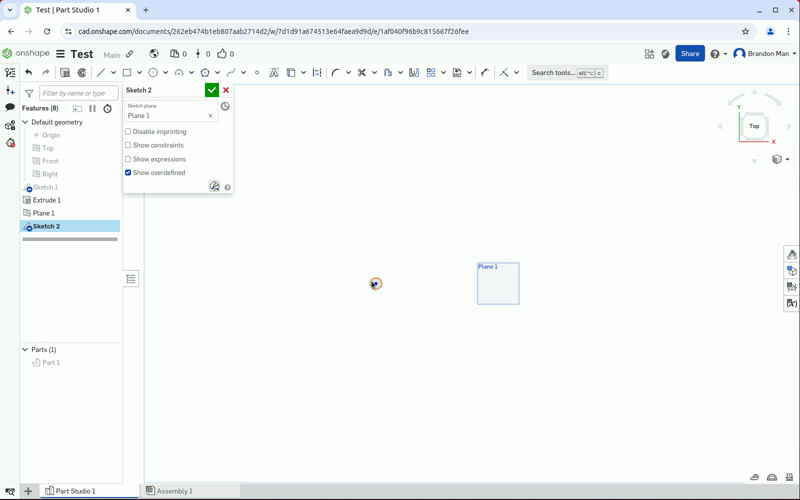
scroll(6)
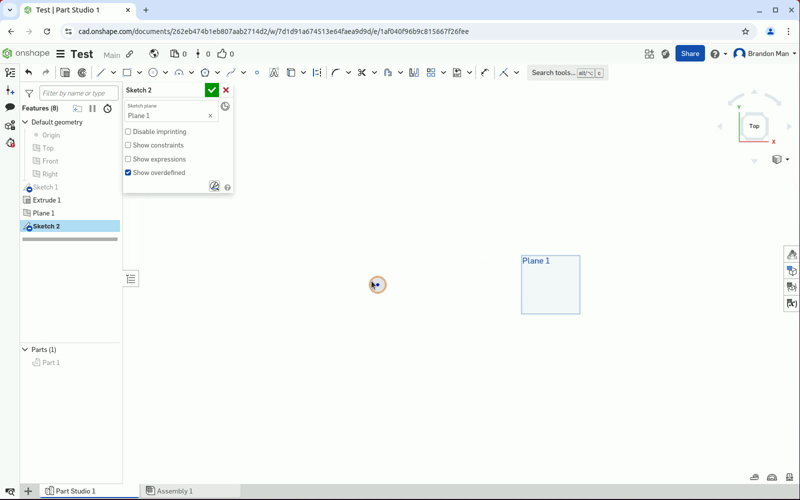
scroll(6)
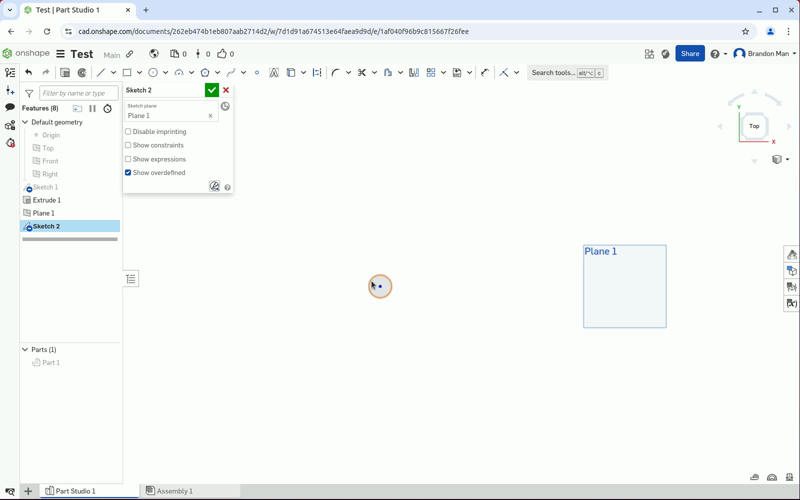
scroll(6)
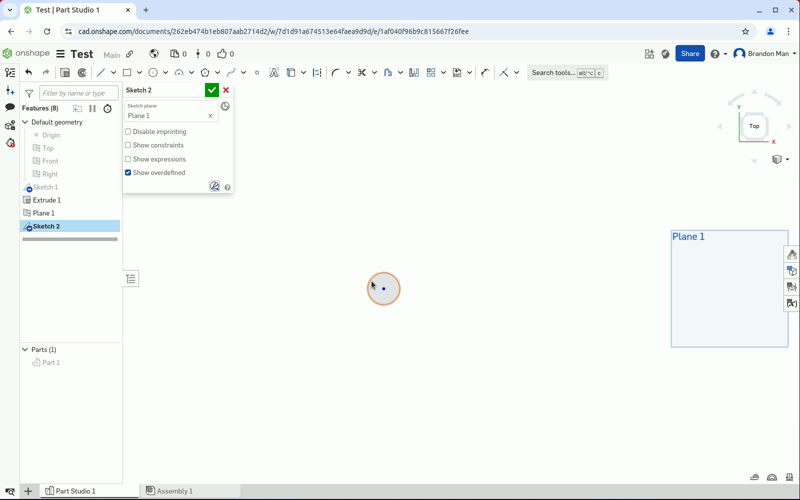
scroll(6)
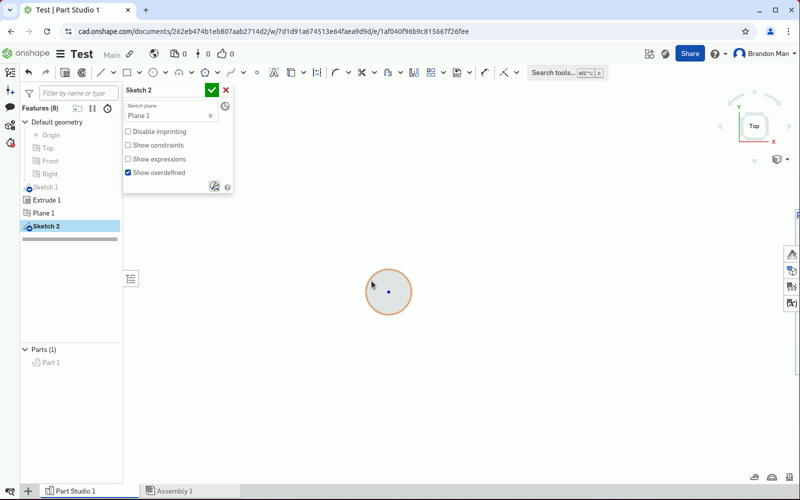
scroll(6)
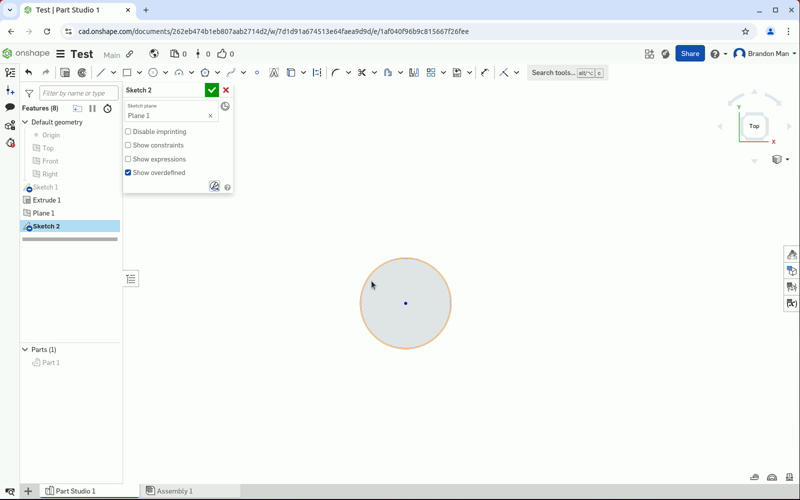
click(371, 280)
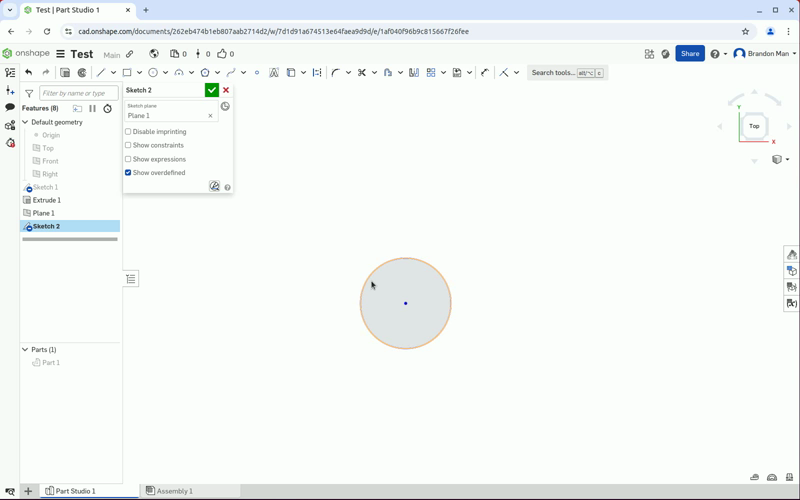
scroll(-6)
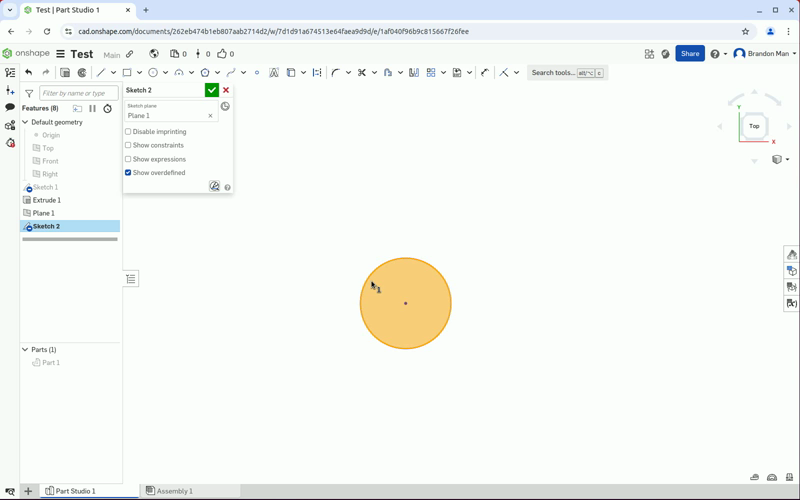
scroll(-6)
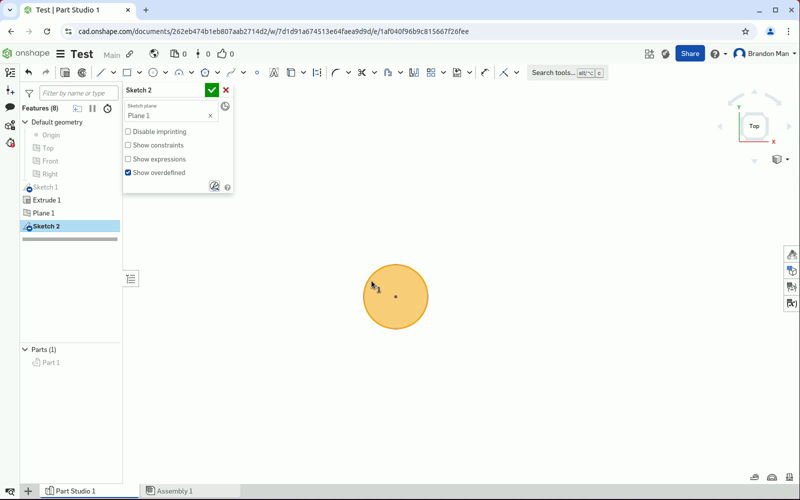
scroll(-6)
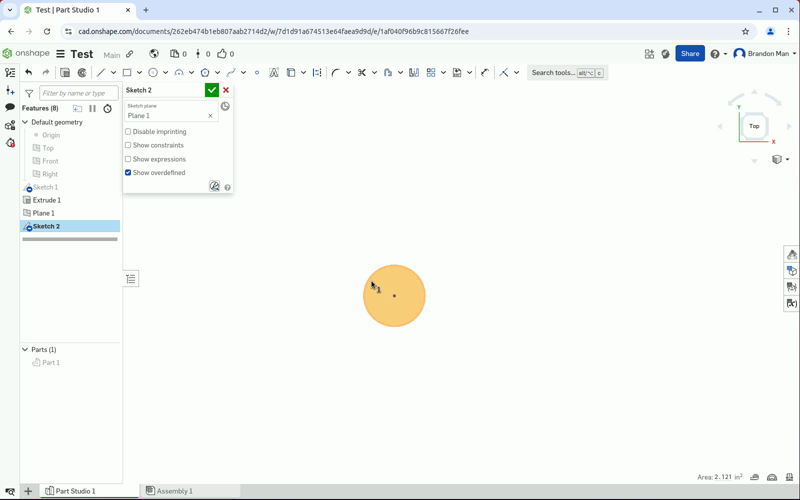
scroll(-6)
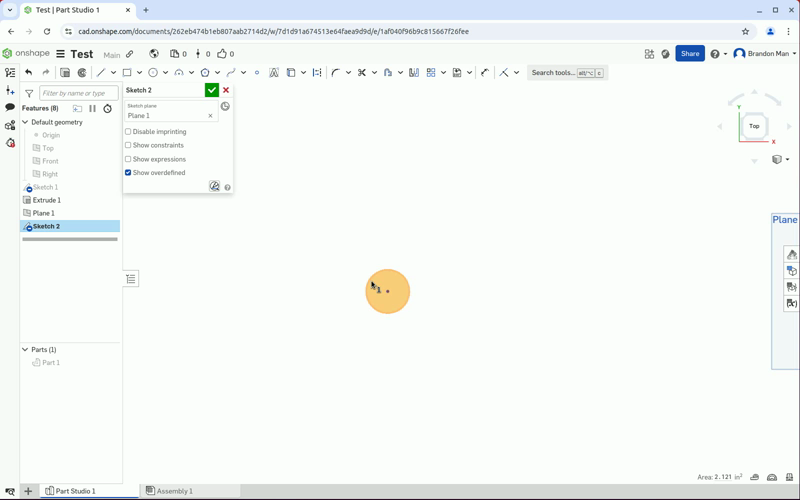
scroll(-6)
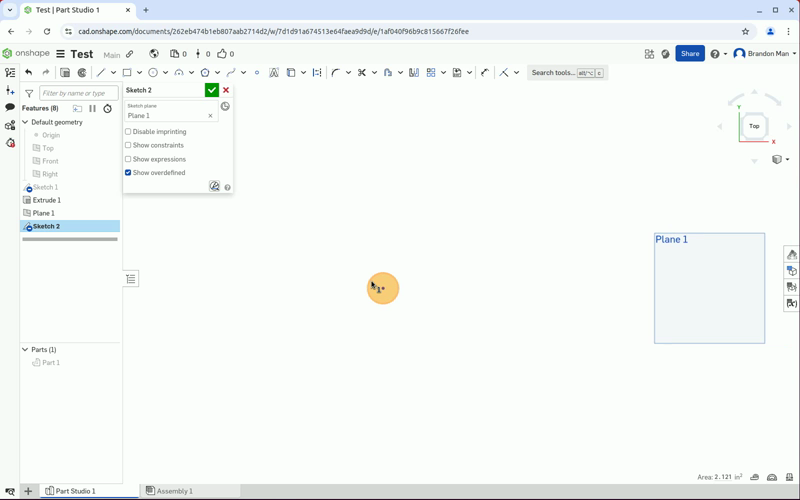
scroll(-6)
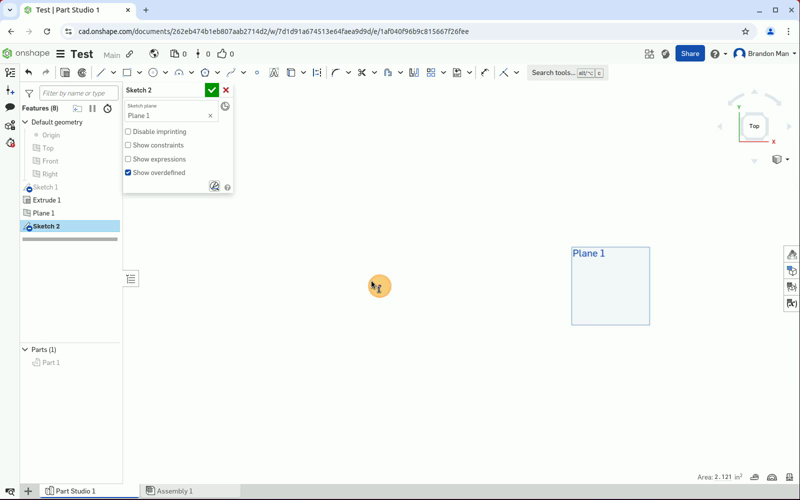
scroll(-6)
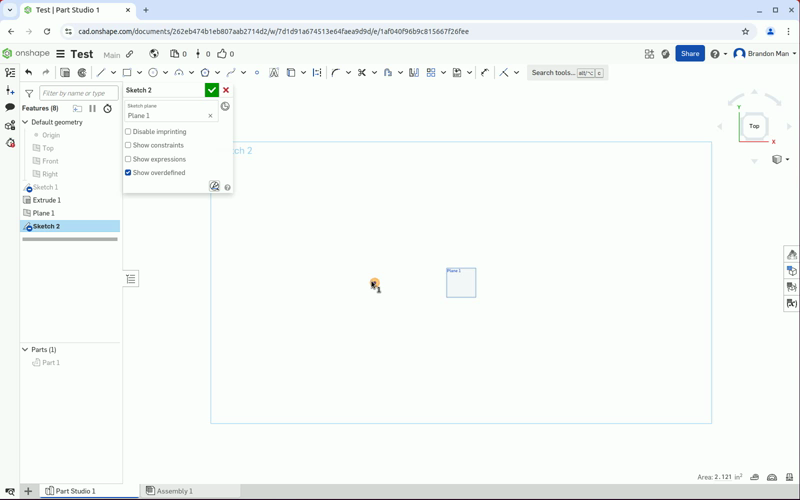
mouse_move(73, 352)
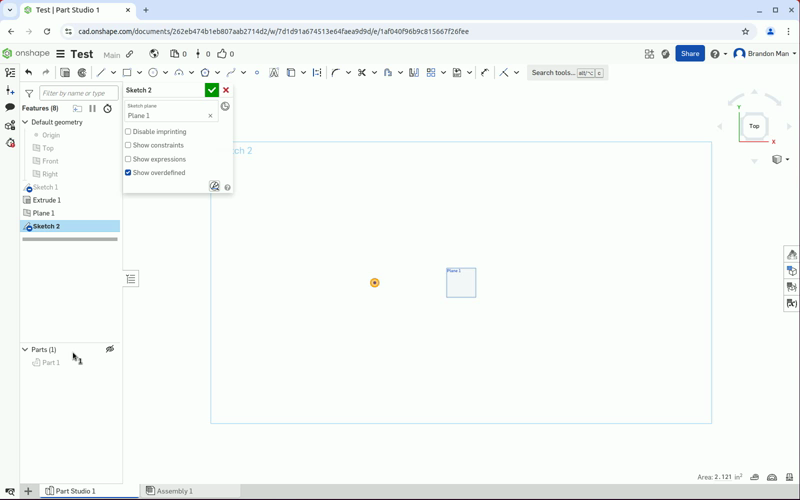
key(shift+y)
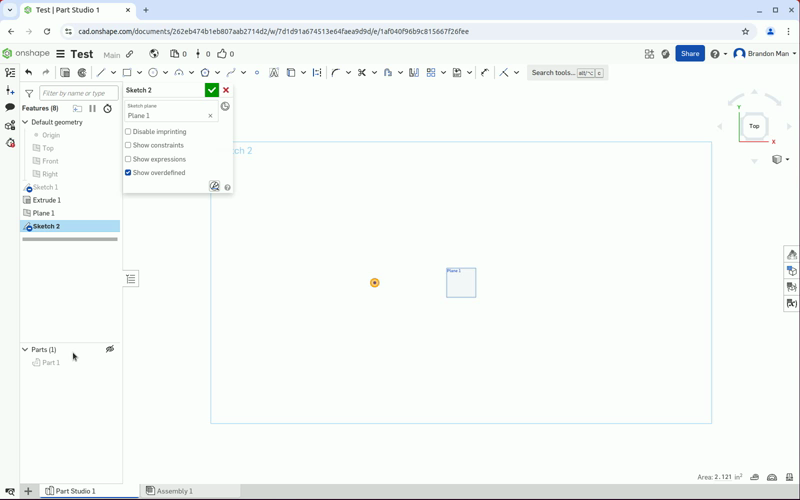
key(shift+e)
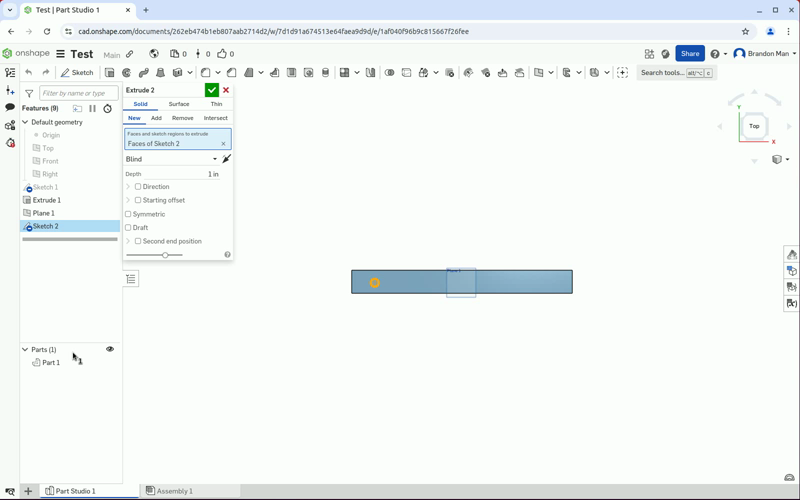
mouse_move(143, 106)
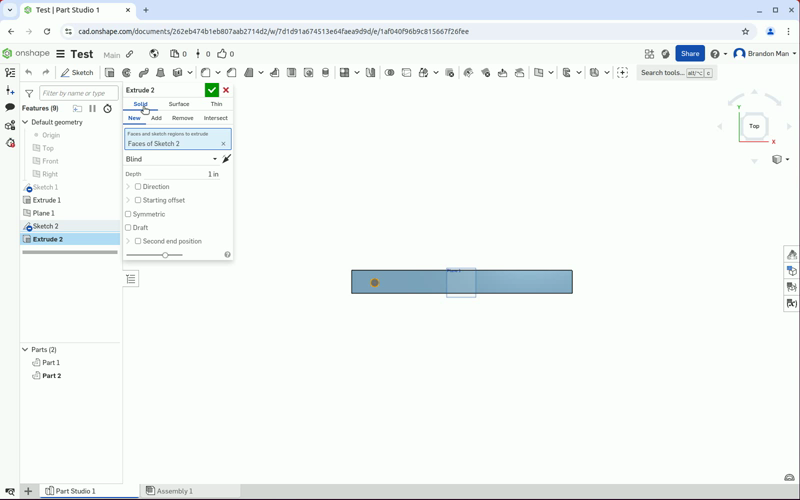
click(143, 106)
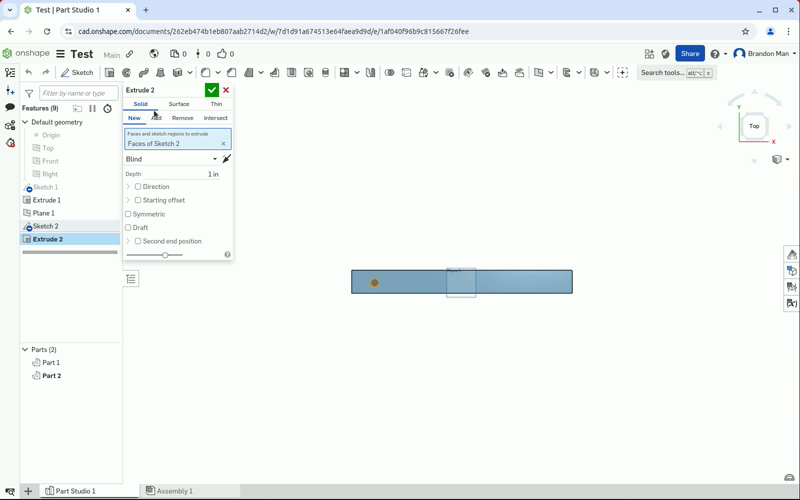
mouse_move(186, 120)
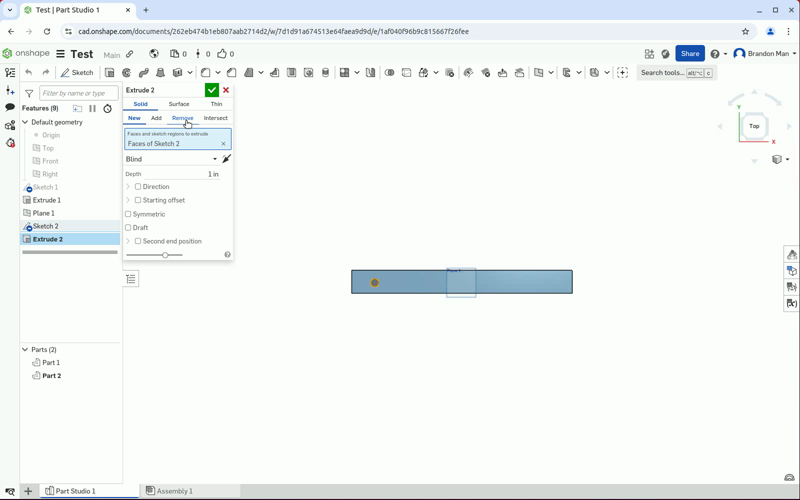
click(186, 120)
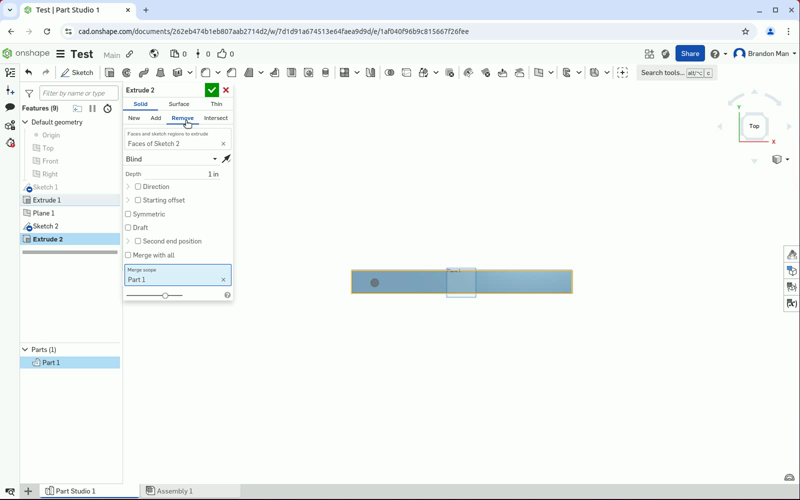
key(tab, 4)
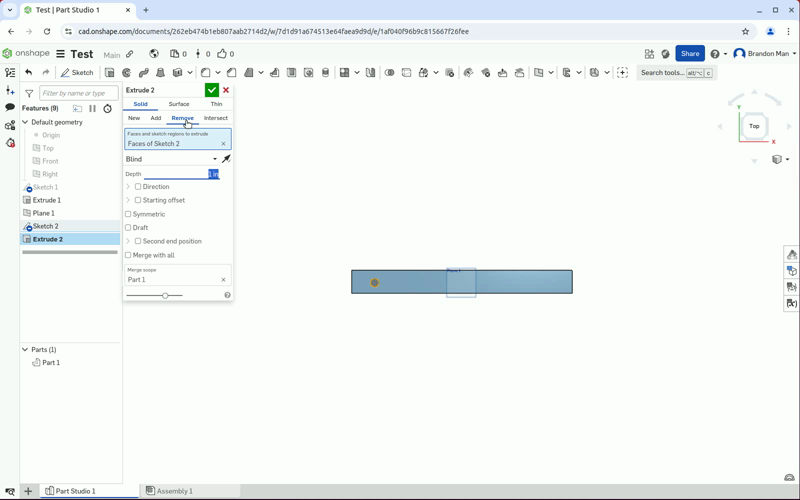
text(11.313)
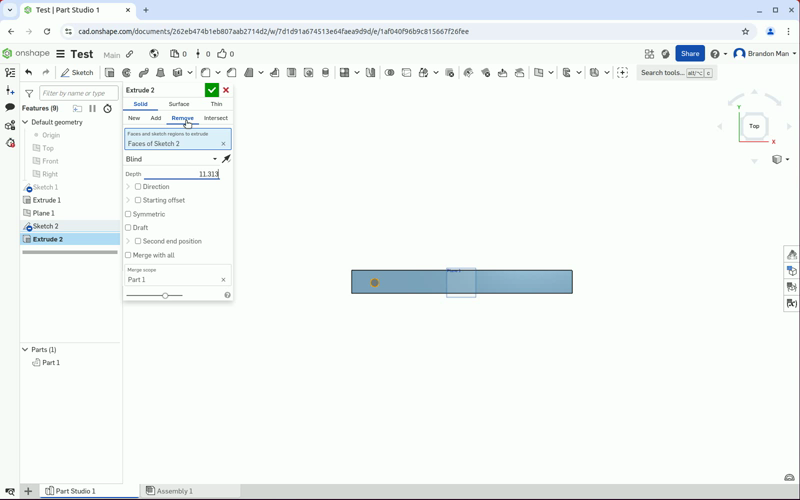
key(tab, 6)
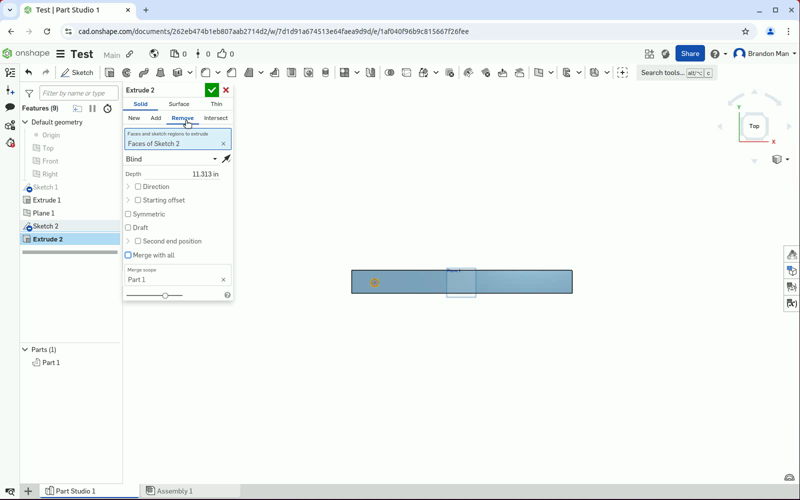
key(space)
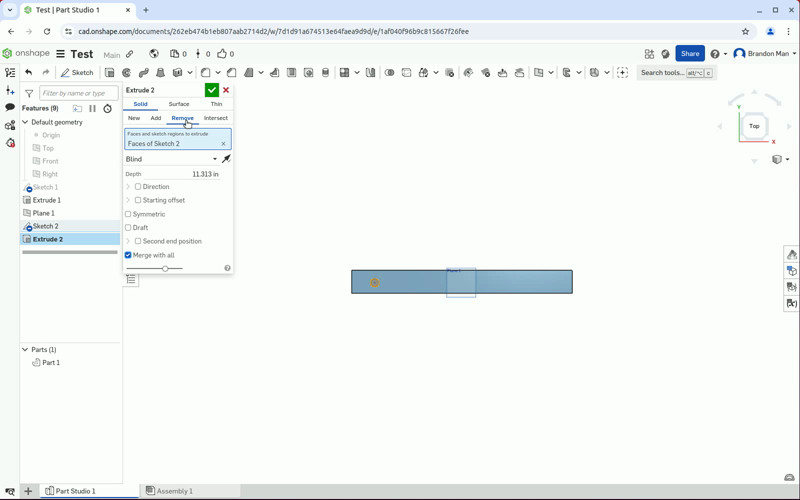
key(enter)
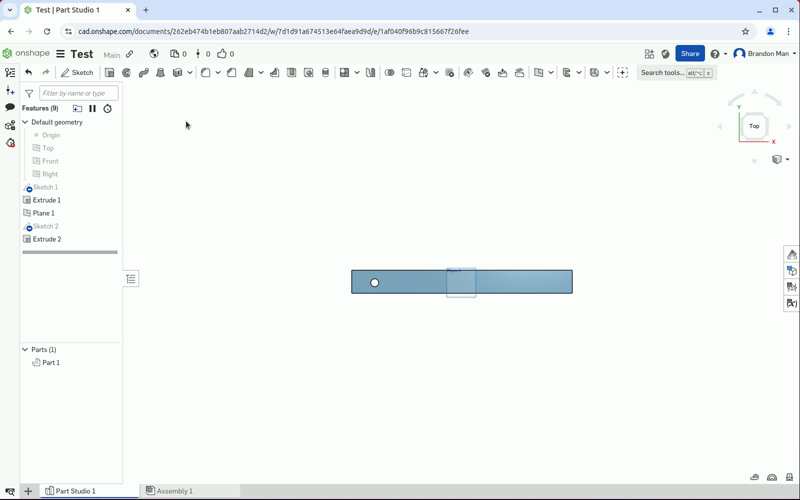
key(shift+h)
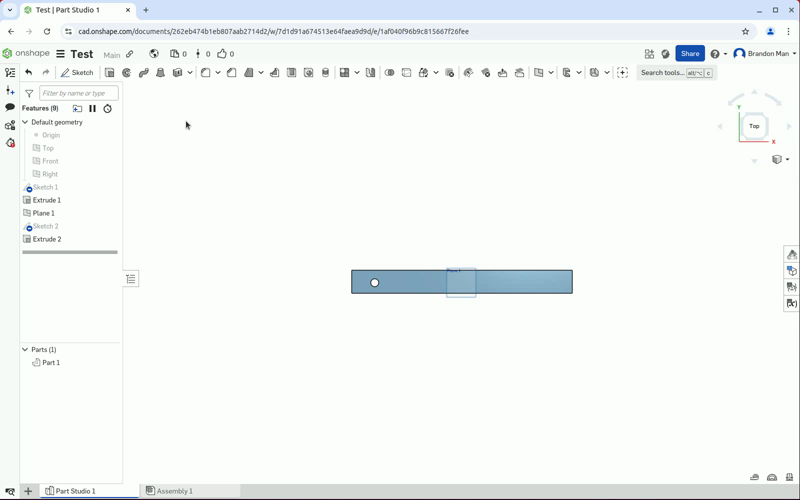
key(shift+h)
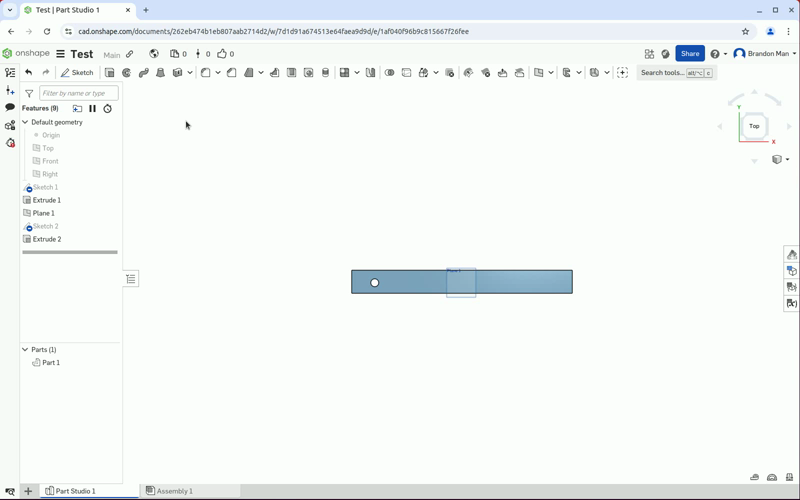
mouse_move(73, 189)
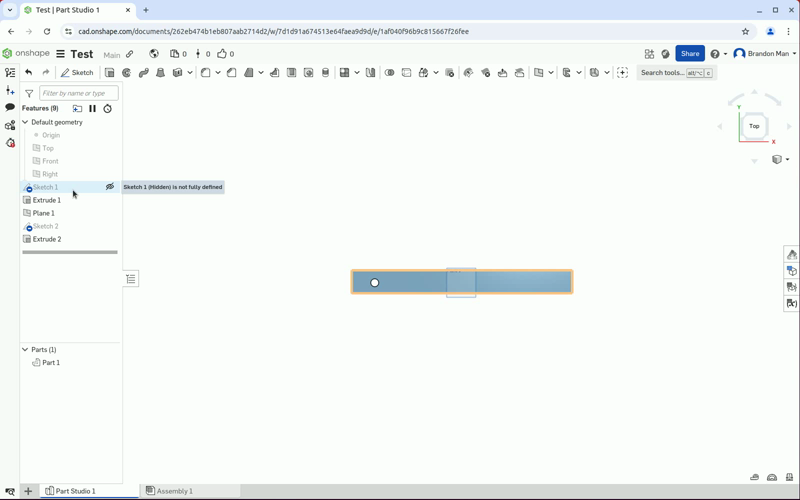
click(73, 189)
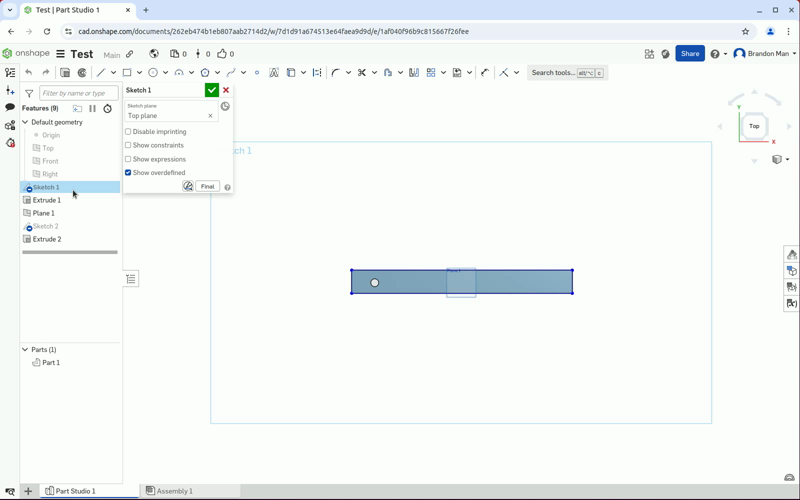
mouse_move(229, 92)
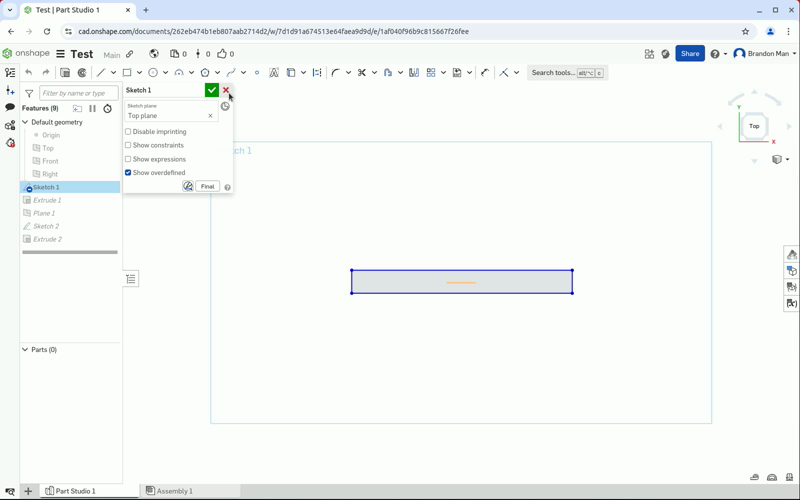
click(229, 92)
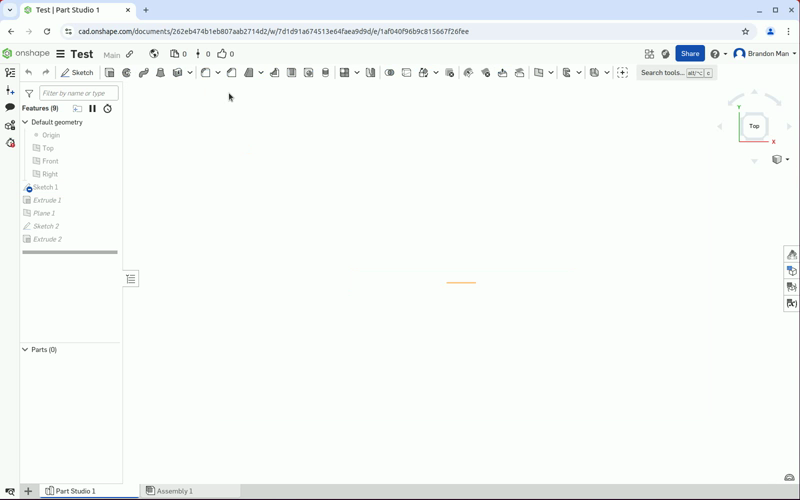
key(shift+s)
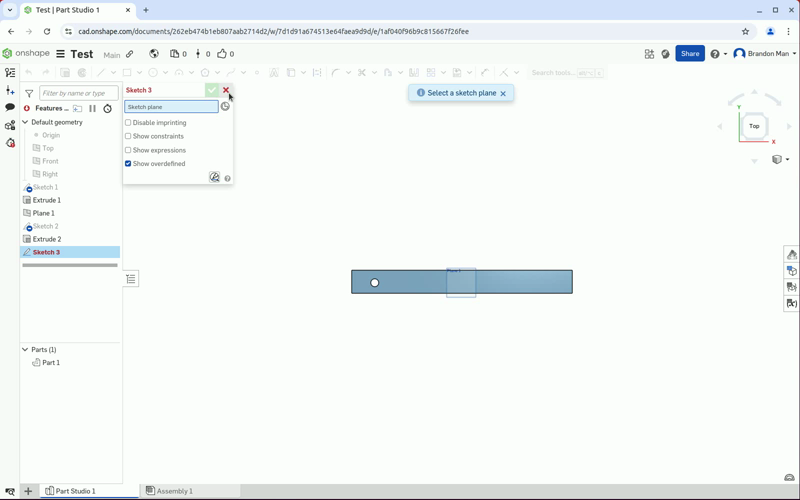
mouse_move(73, 215)
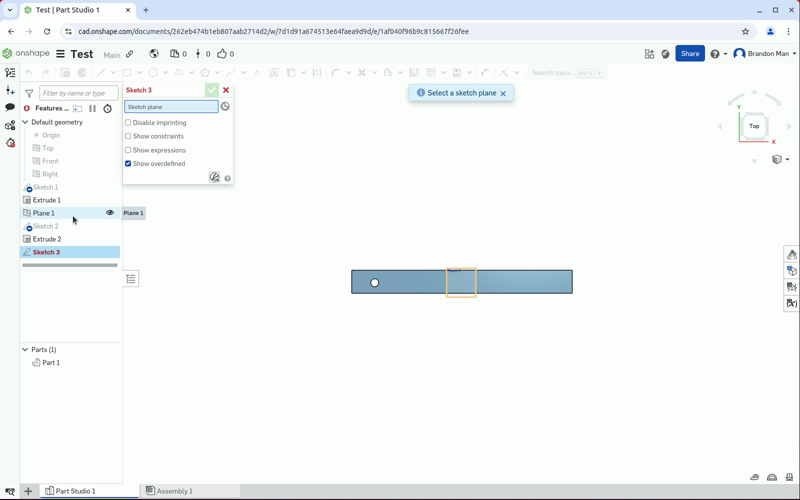
click(73, 215)
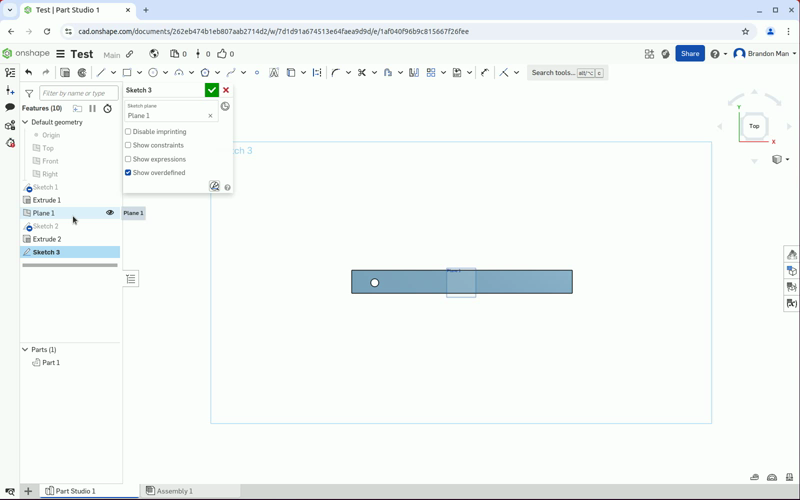
mouse_move(73, 352)
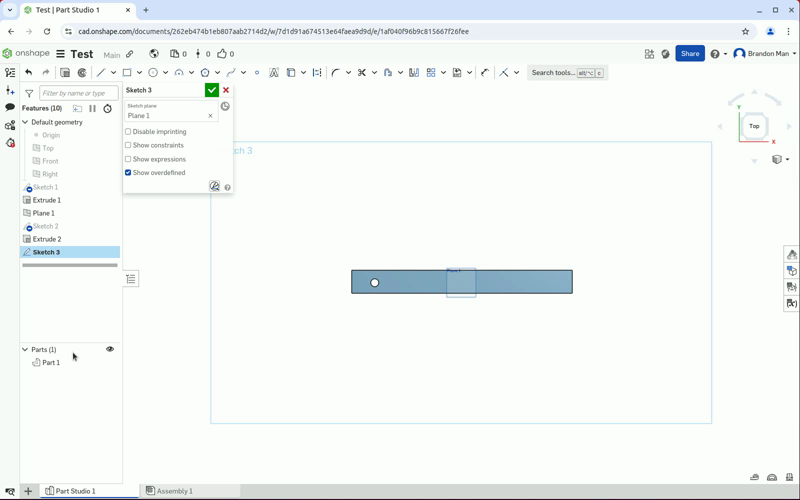
key(y)
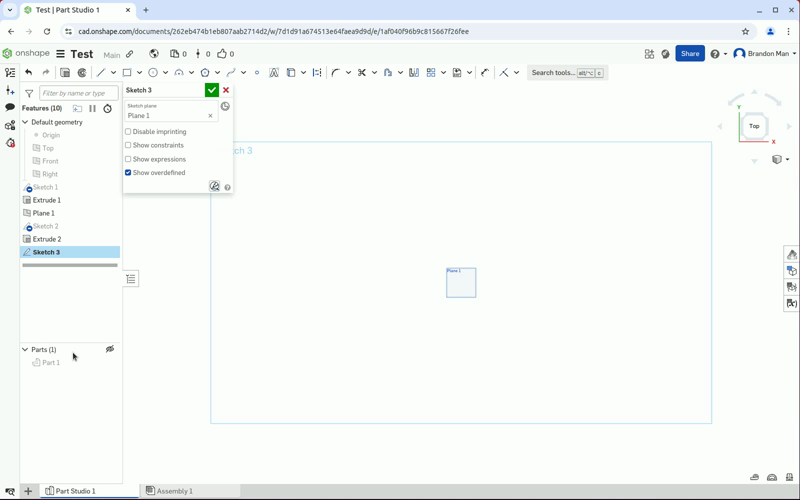
key(c)
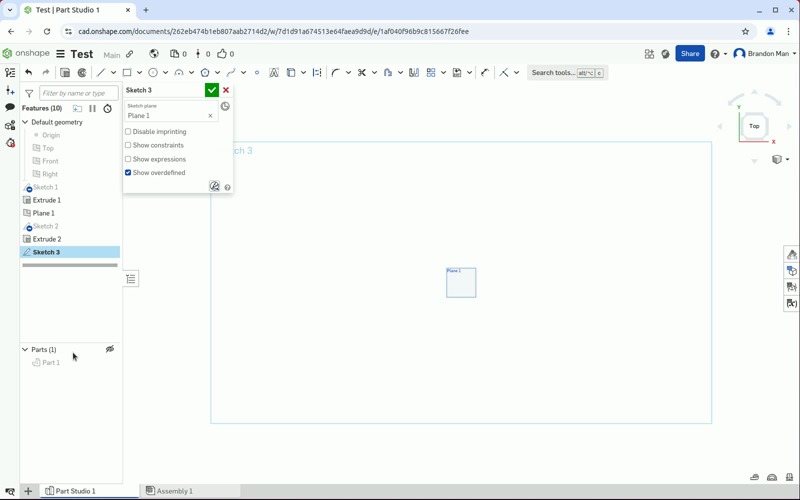
key_down(shift)
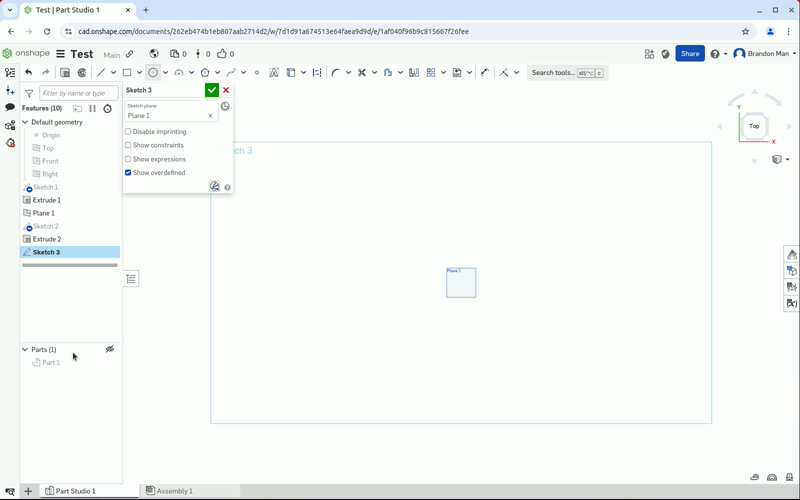
mouse_move(562, 282)
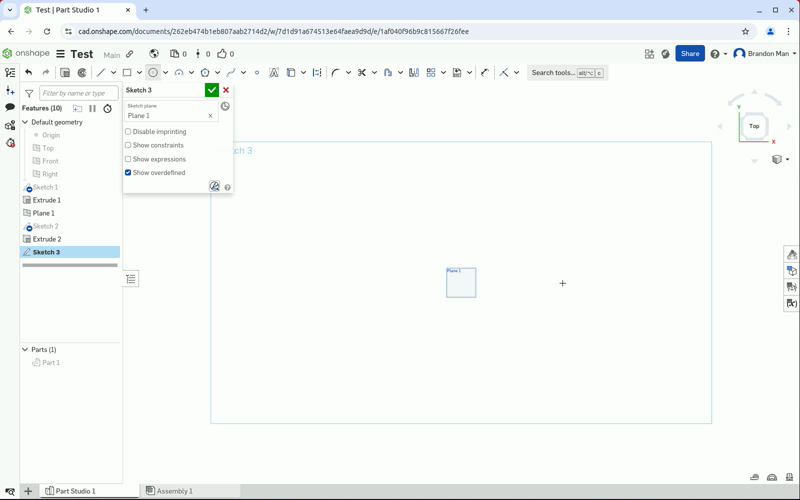
click(562, 282)
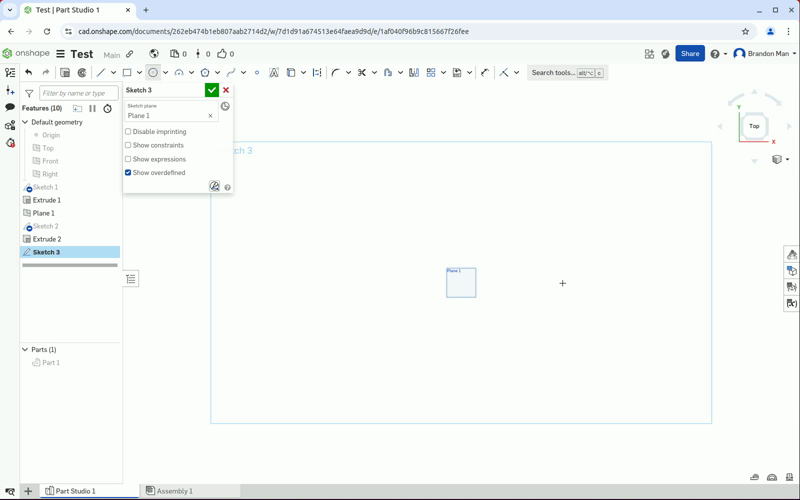
key_up(shift)
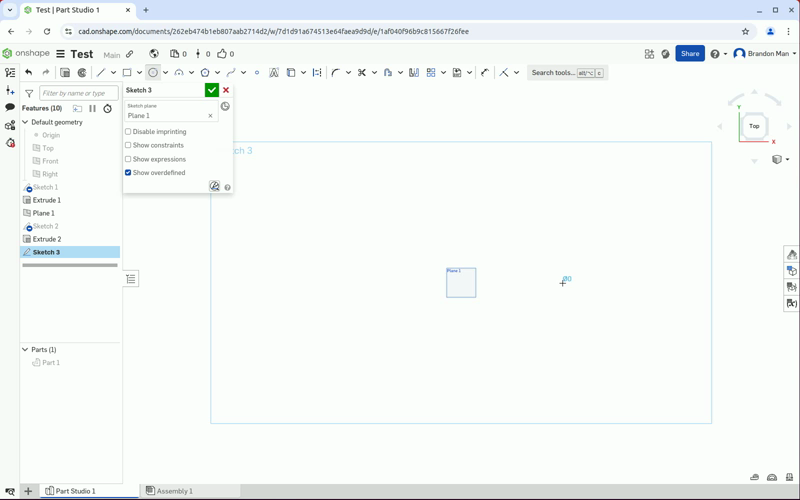
mouse_move(567, 282)
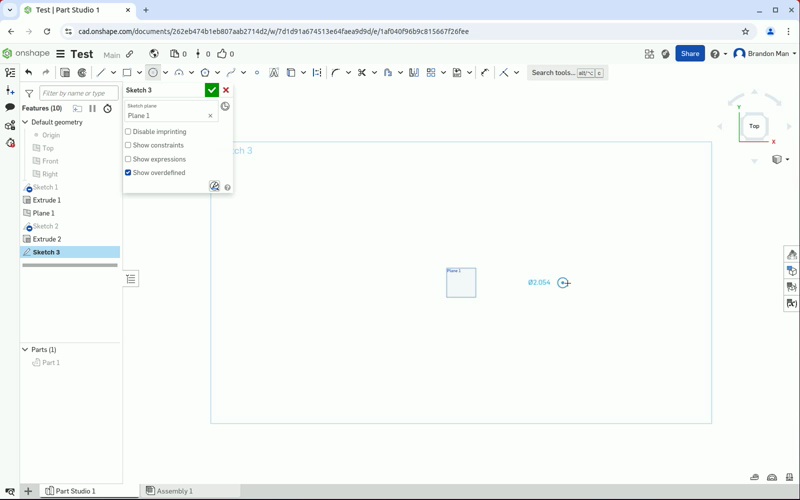
click(567, 282)
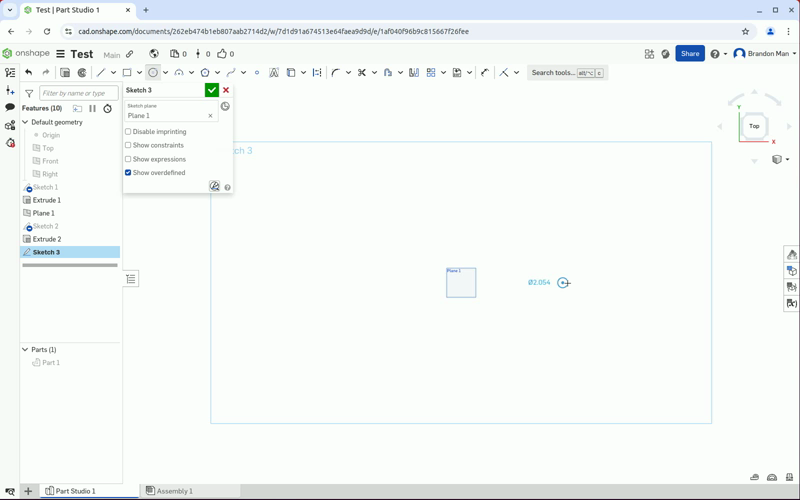
key(esc)
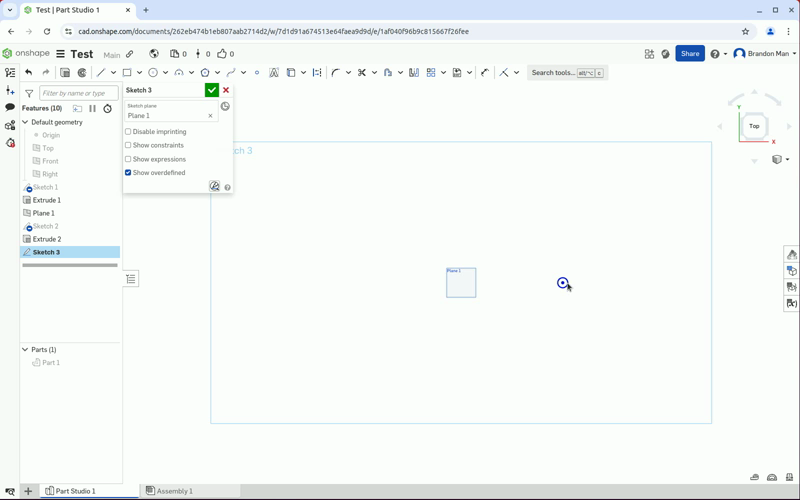
mouse_move(563, 280)
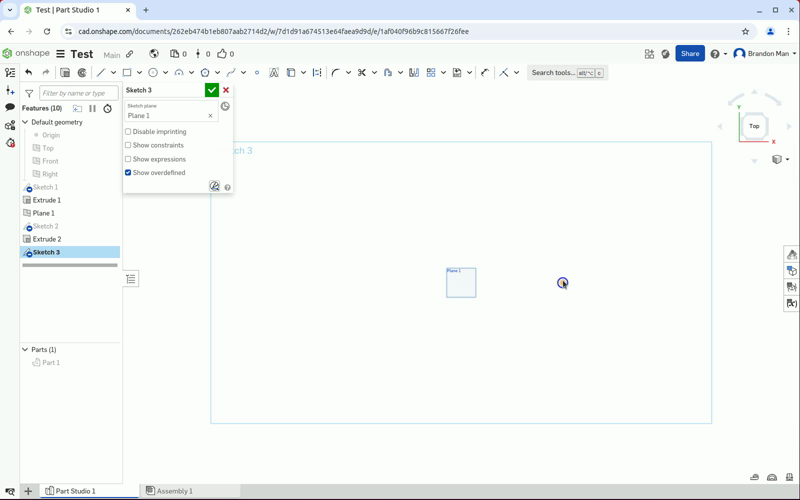
scroll(6)
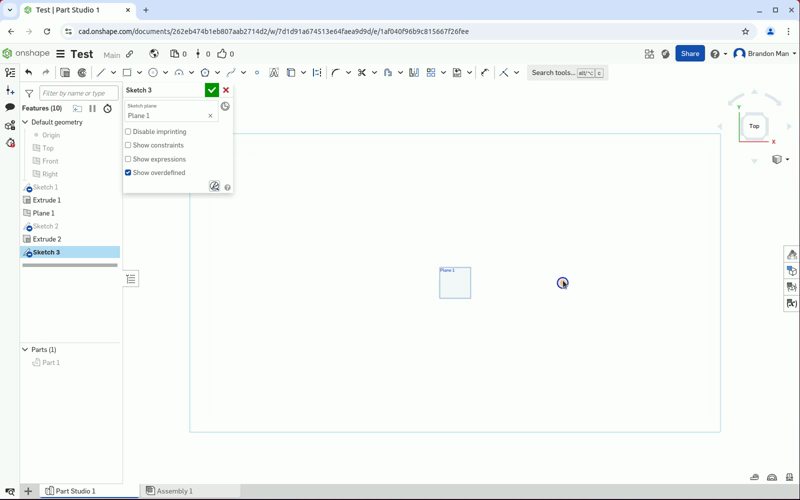
scroll(6)
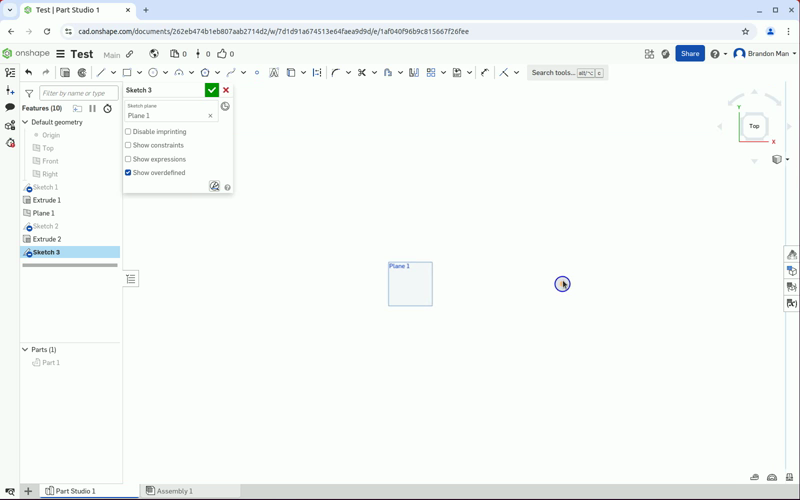
scroll(6)
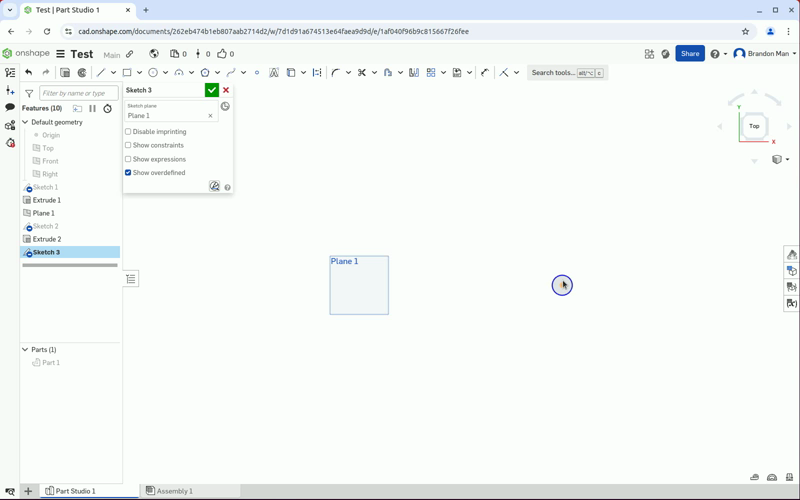
scroll(6)
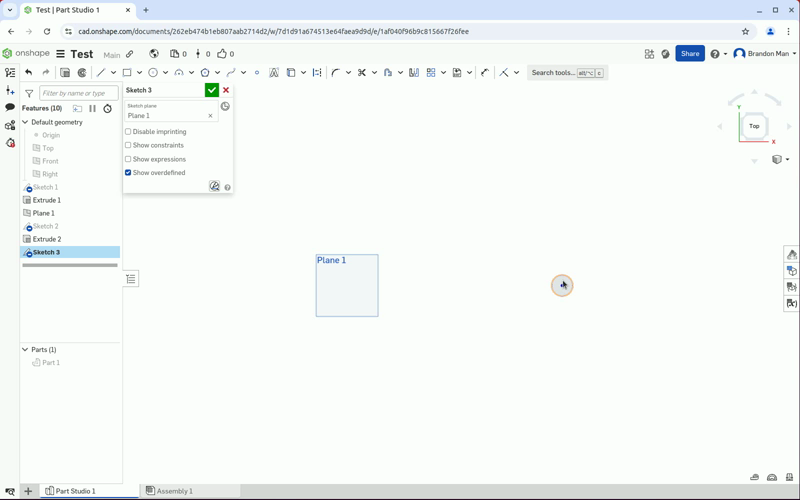
scroll(6)
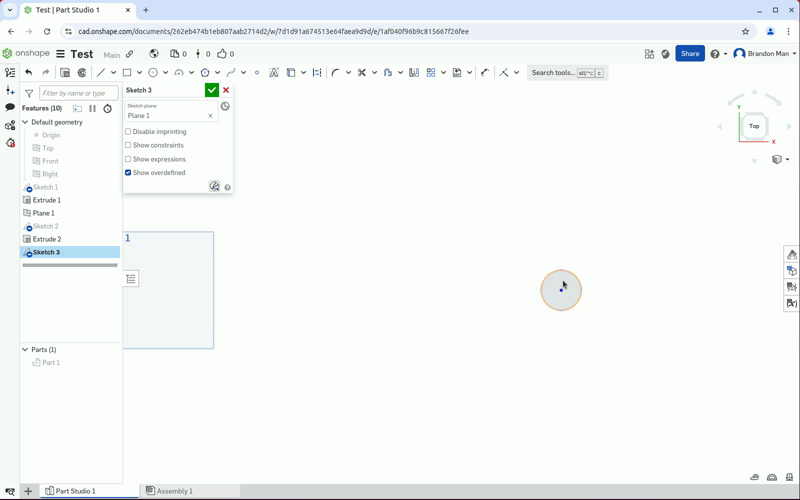
scroll(6)
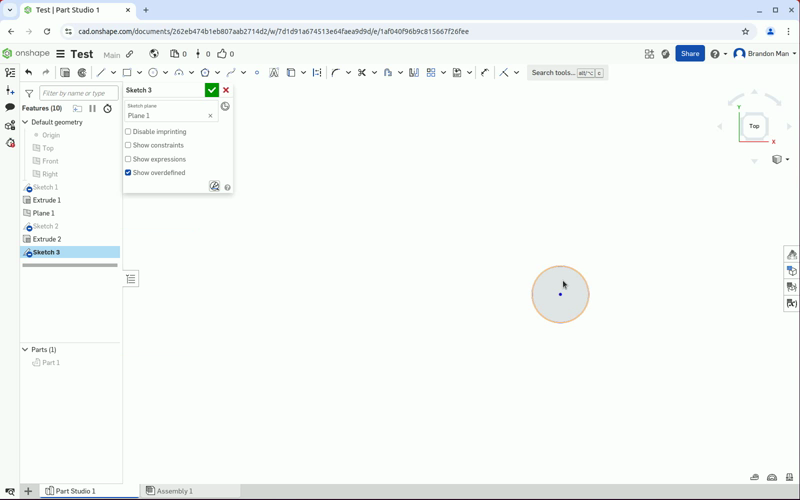
scroll(6)
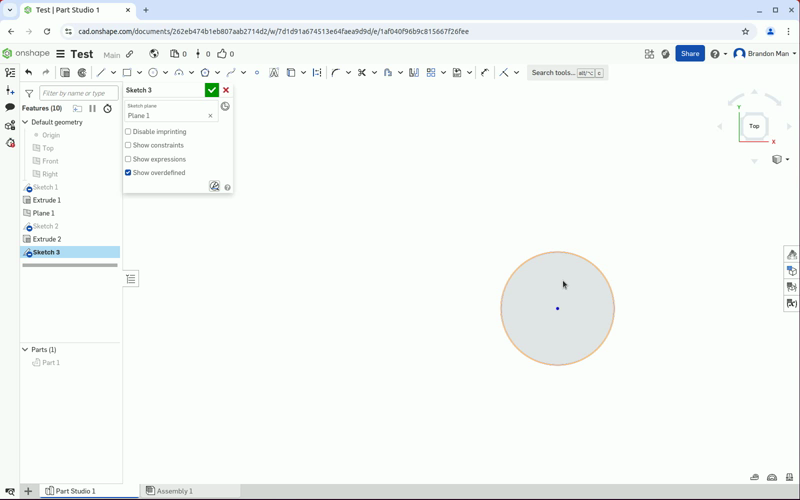
click(563, 280)
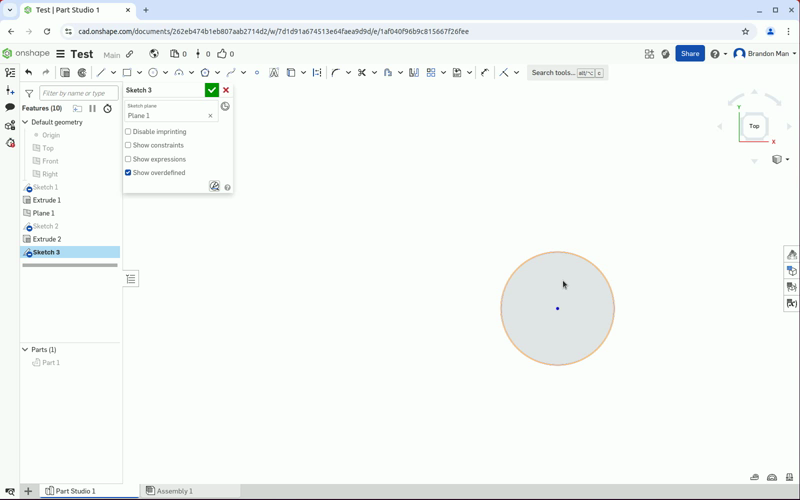
scroll(-6)
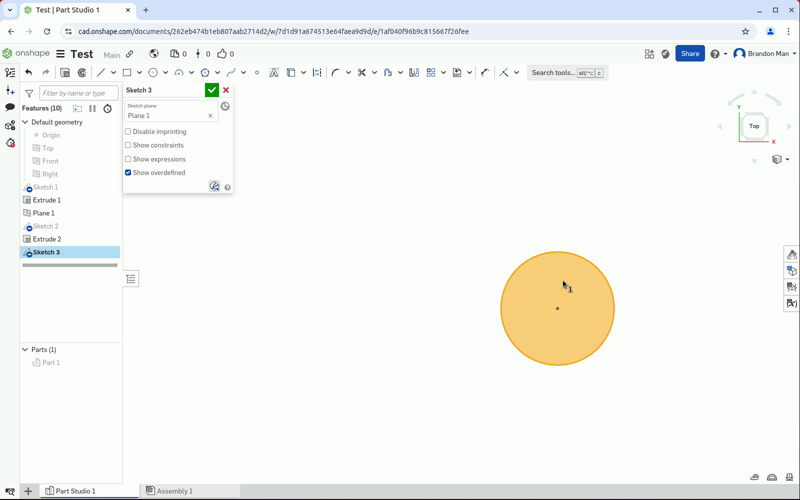
scroll(-6)
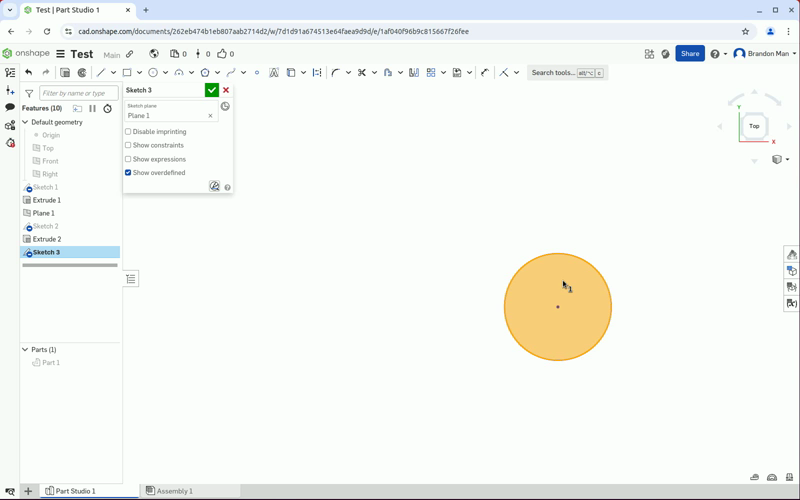
scroll(-6)
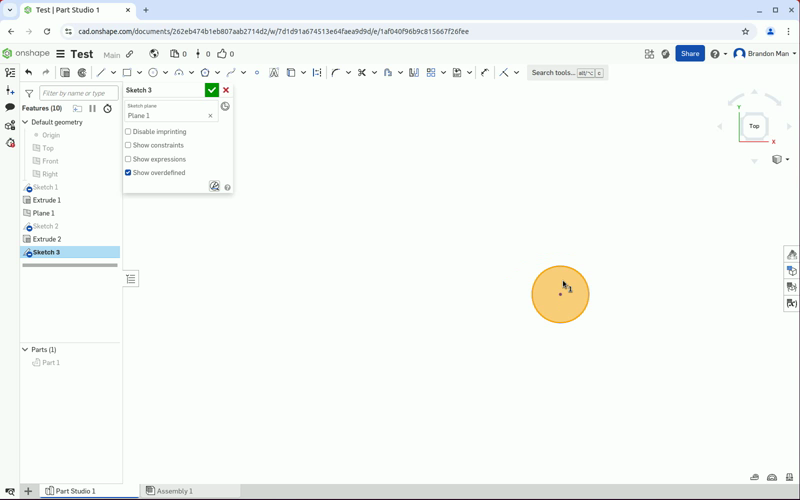
scroll(-6)
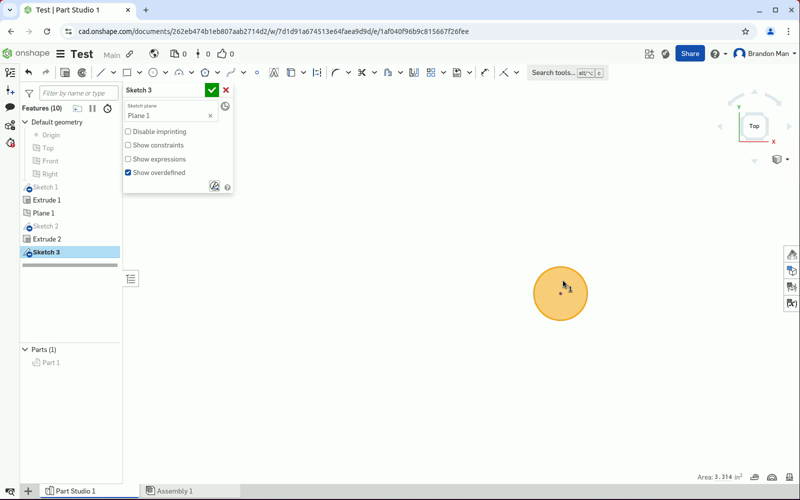
scroll(-6)
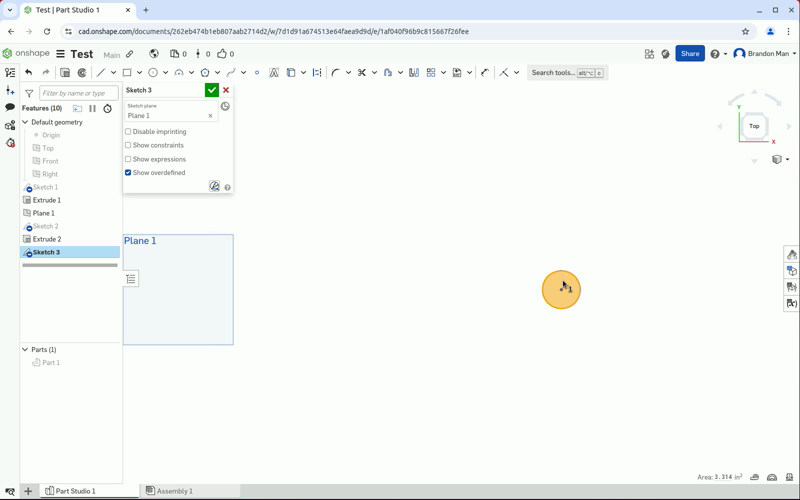
scroll(-6)
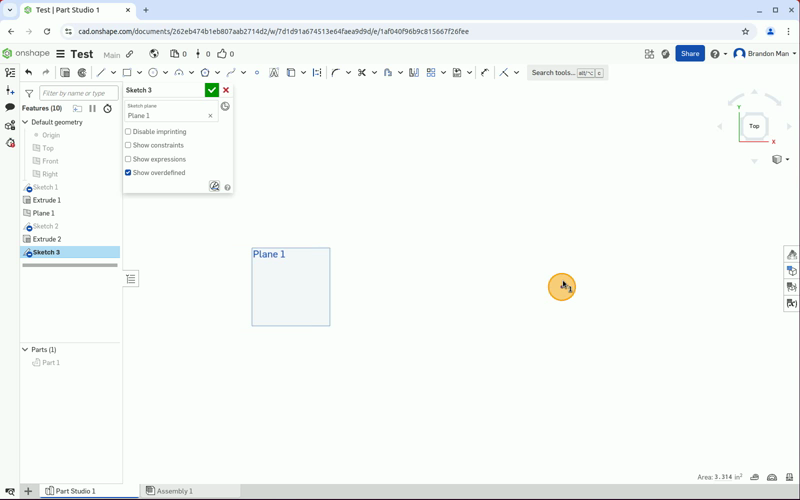
scroll(-6)
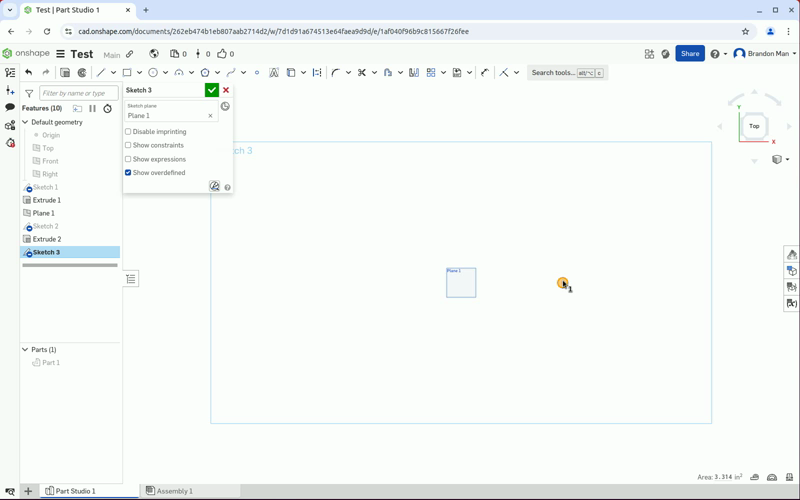
mouse_move(73, 352)
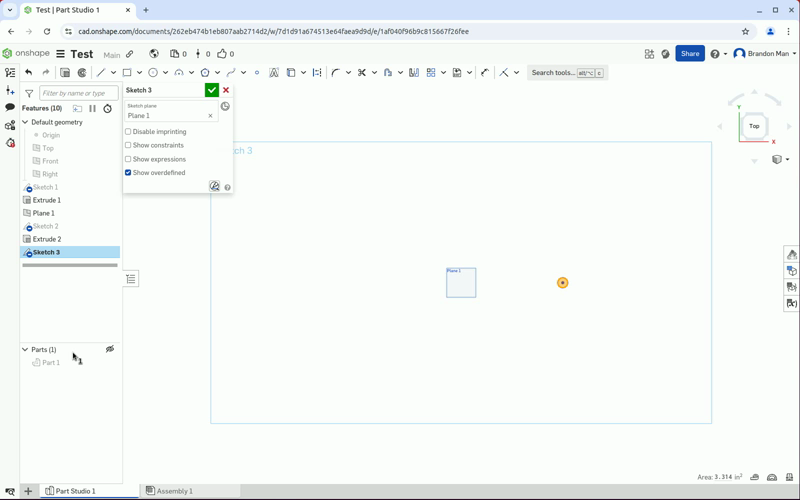
key(shift+y)
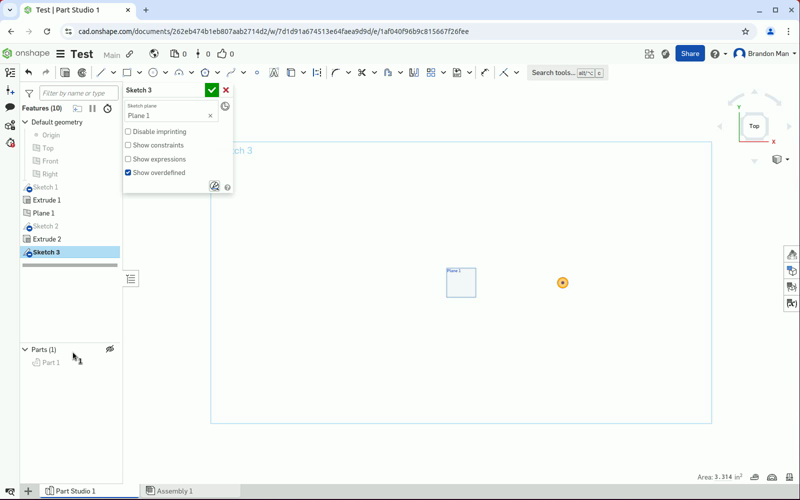
key(shift+e)
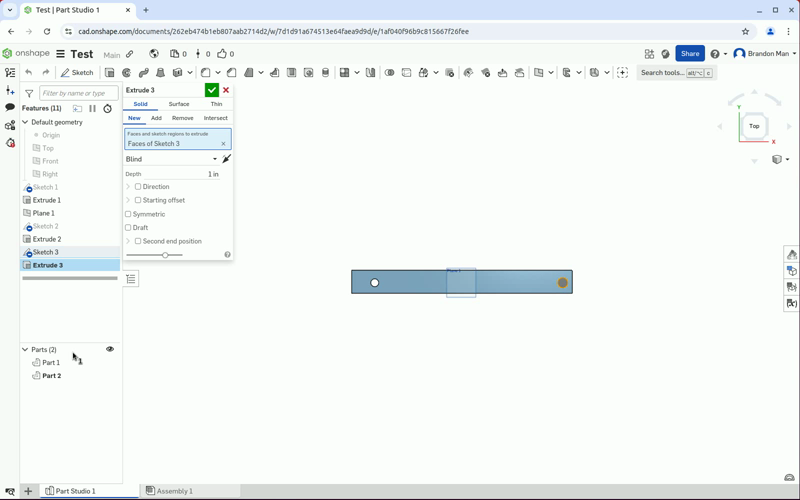
mouse_move(143, 106)
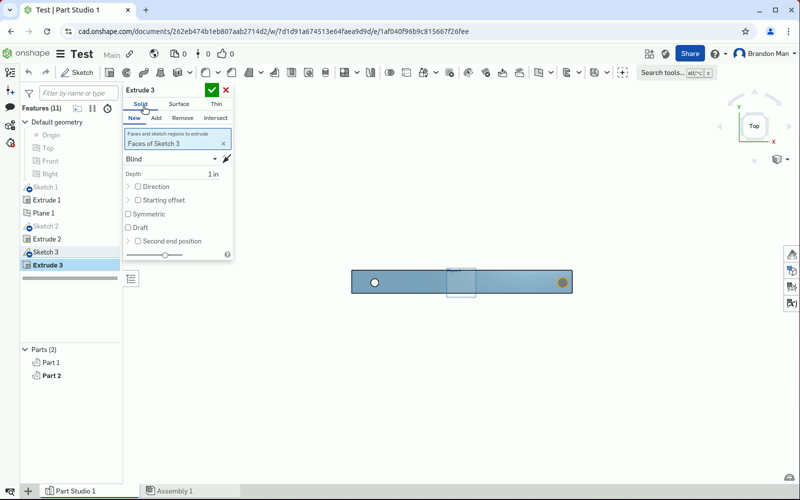
click(143, 106)
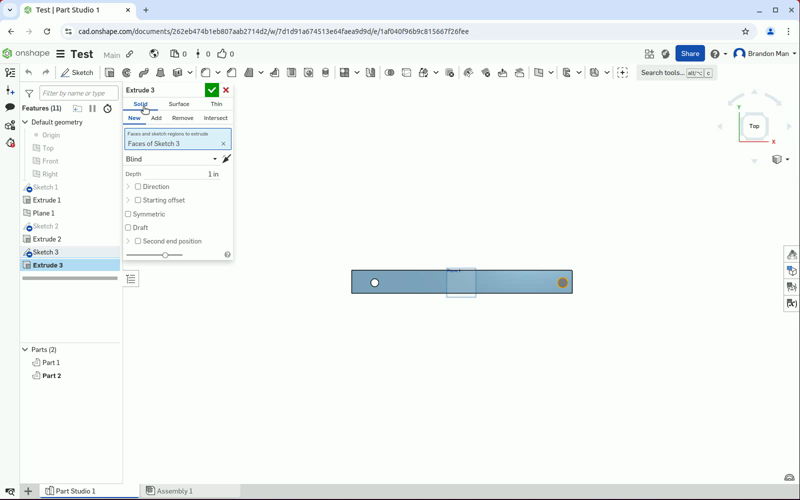
mouse_move(186, 120)
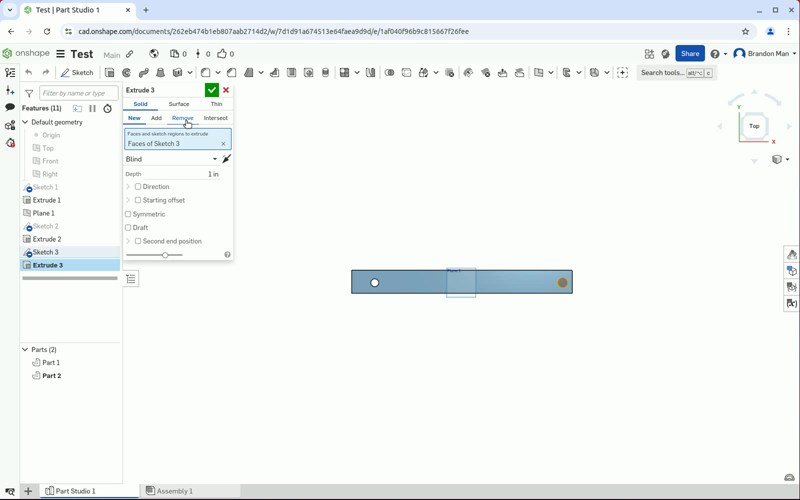
click(186, 120)
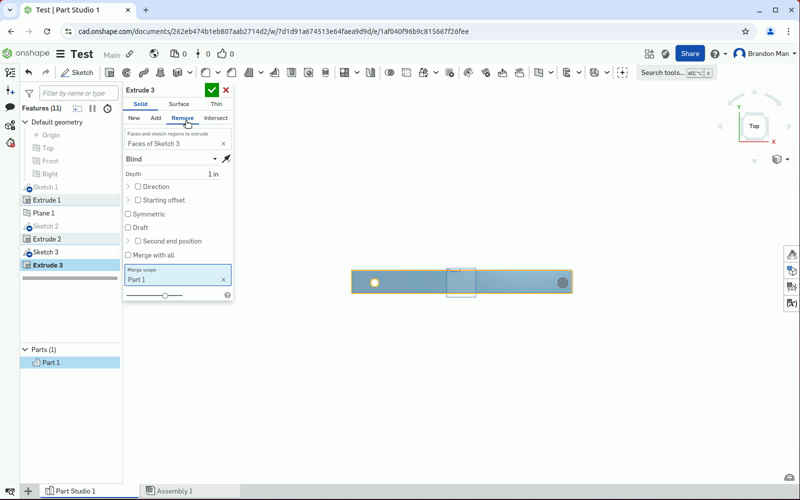
key(tab, 4)
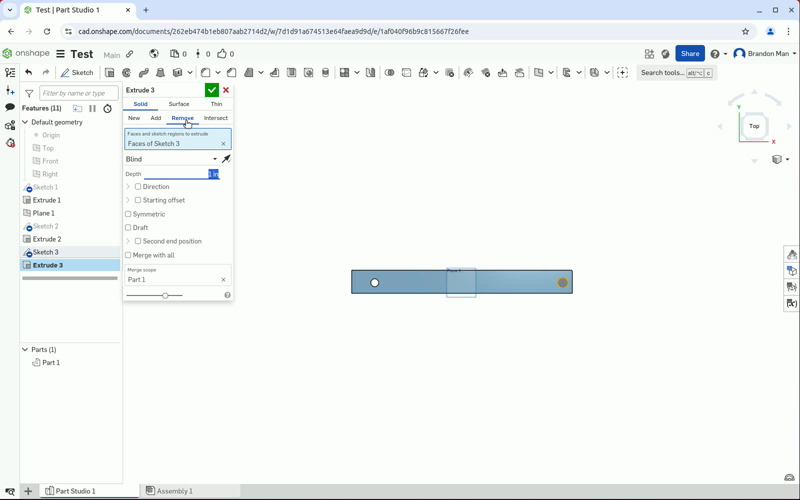
text(11.313)
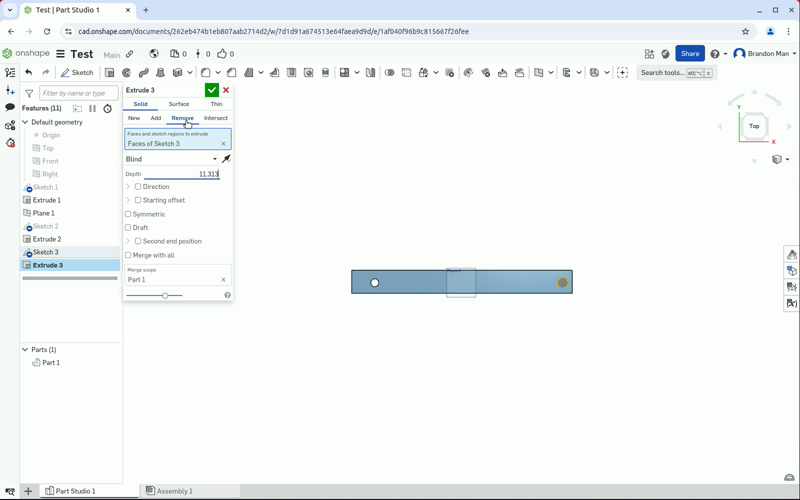
key(tab, 6)
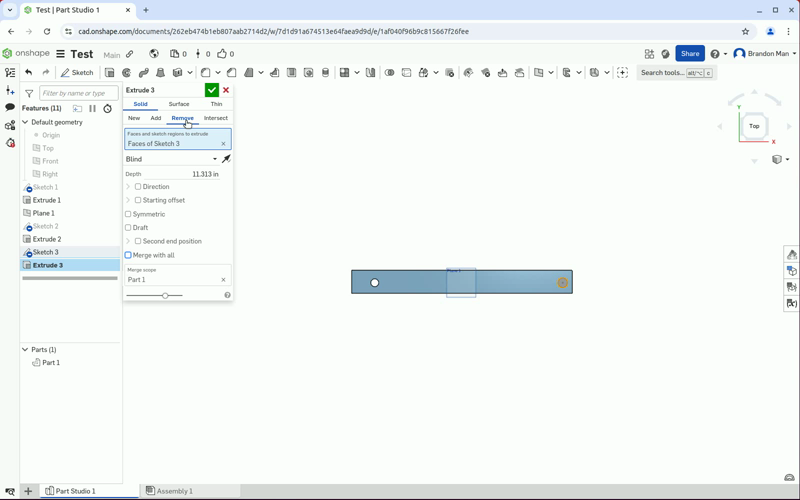
key(space)
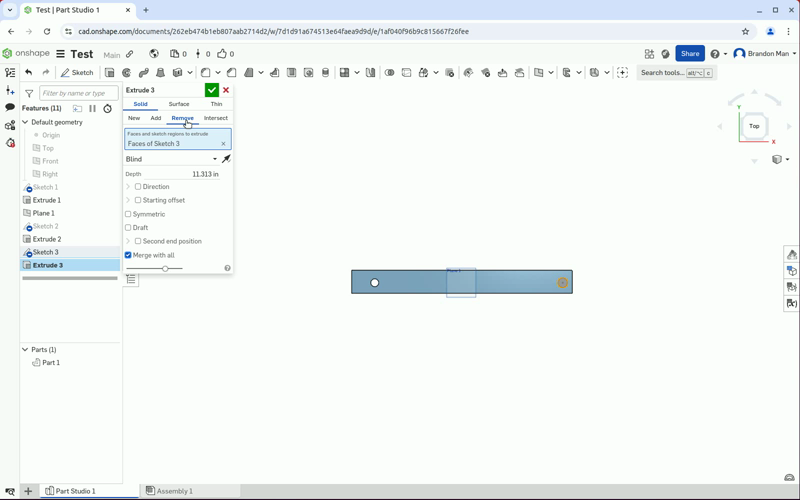
key(enter)
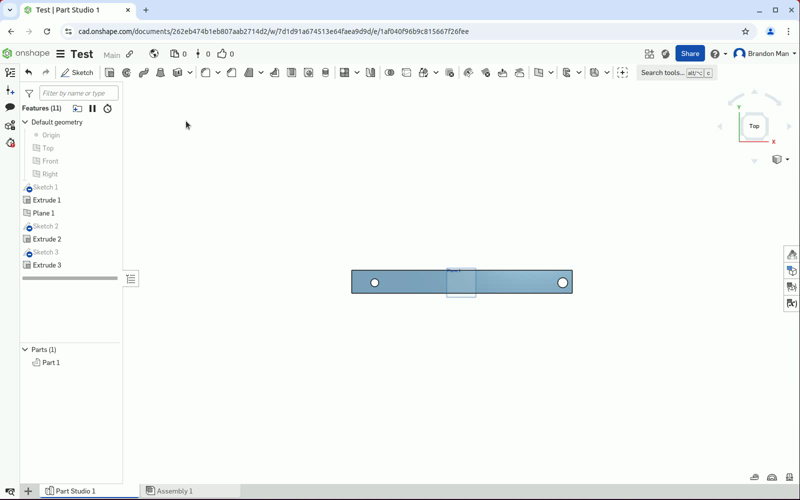
key(shift+h)
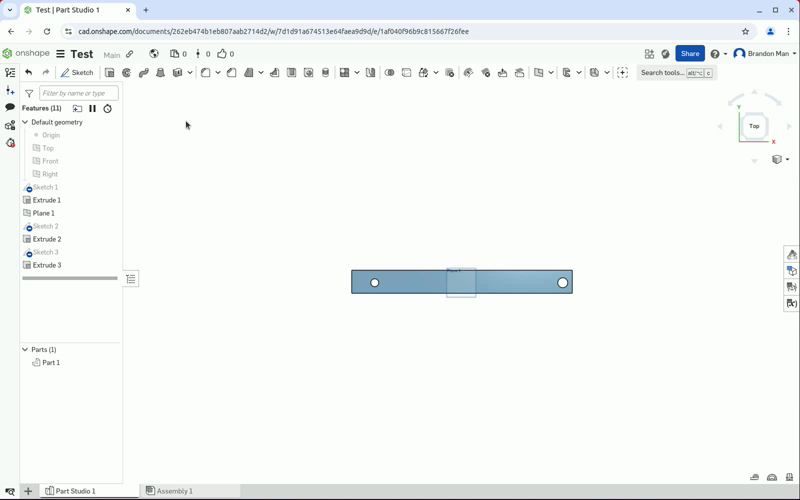
key(shift+h)
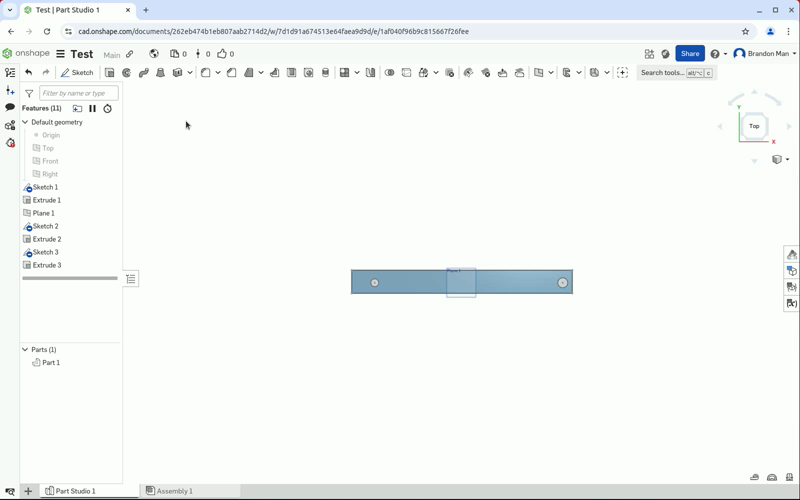
key(shift+7)
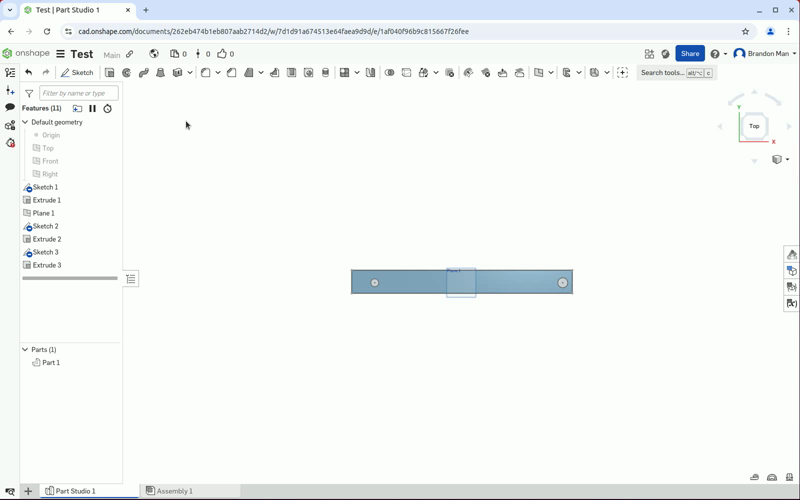
key(up, 3)
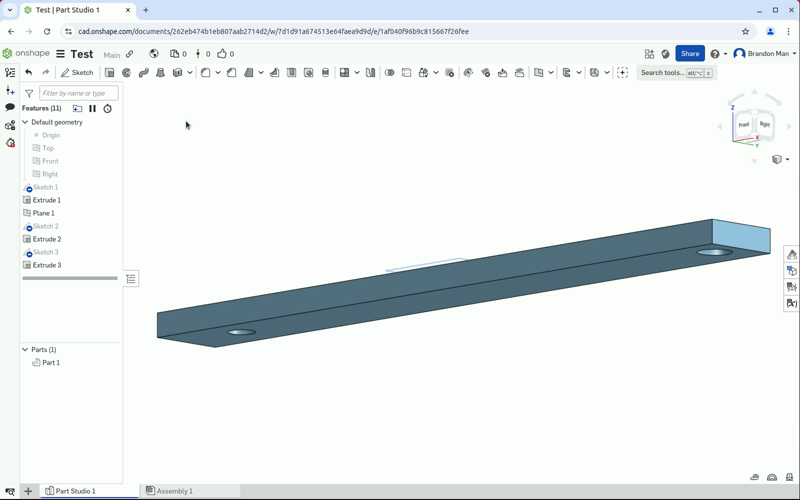
key(left, 3)
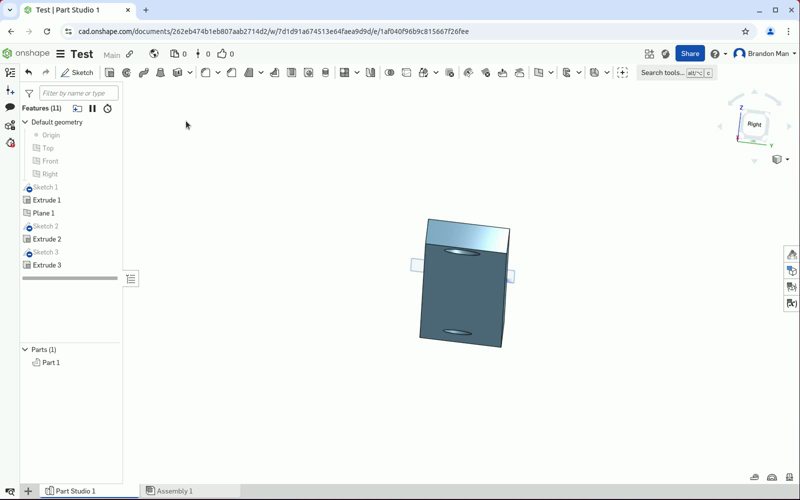
key(right, 3)
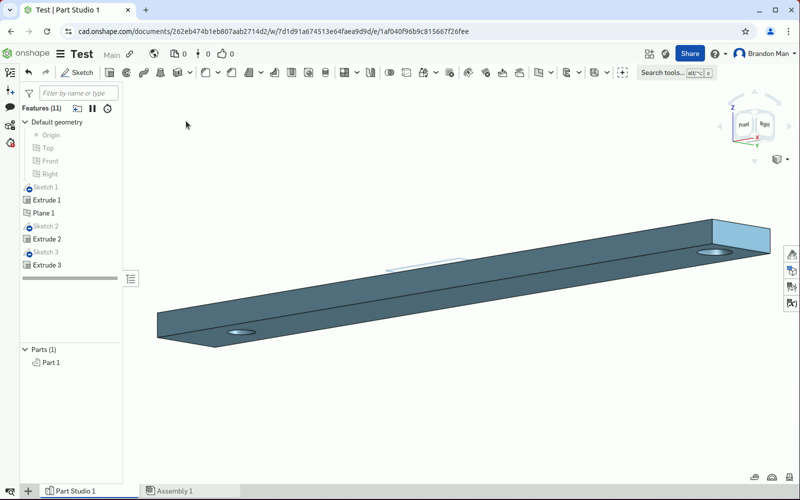
key(down, 3)
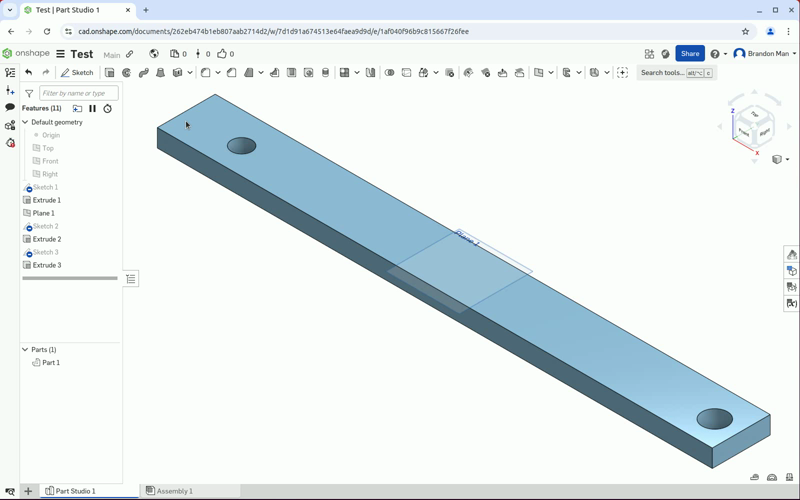
mouse_move(73, 189)
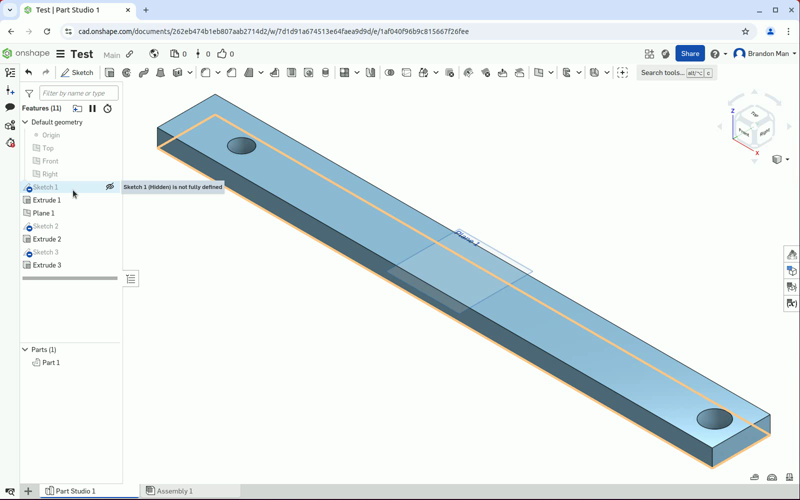
click(73, 189)